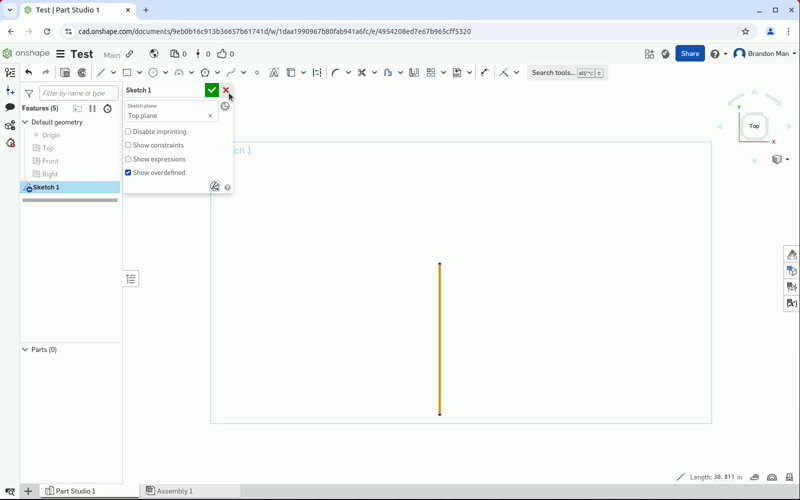
key(shift+h)
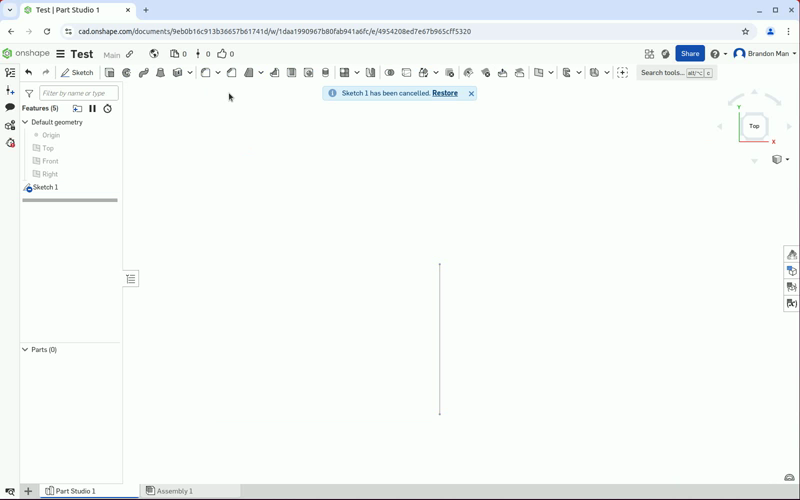
key(shift+s)
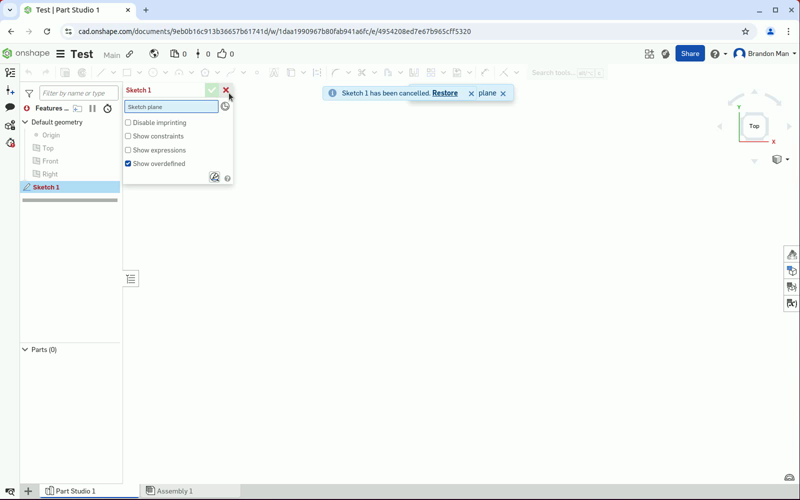
mouse_move(73, 150)
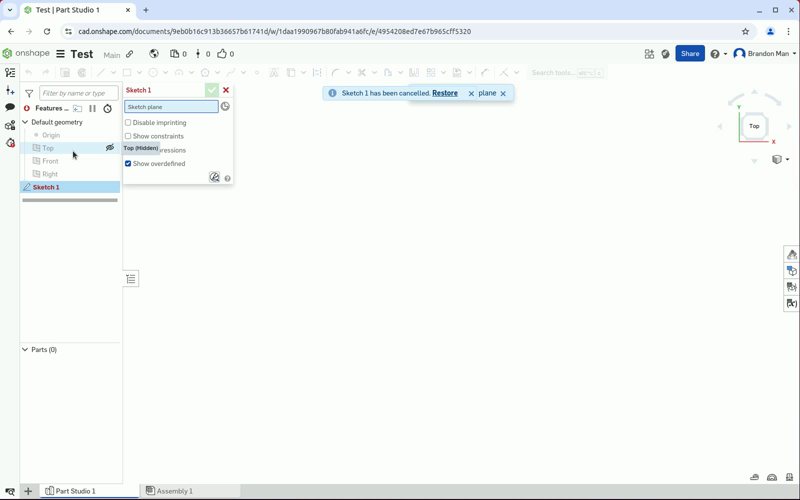
click(73, 150)
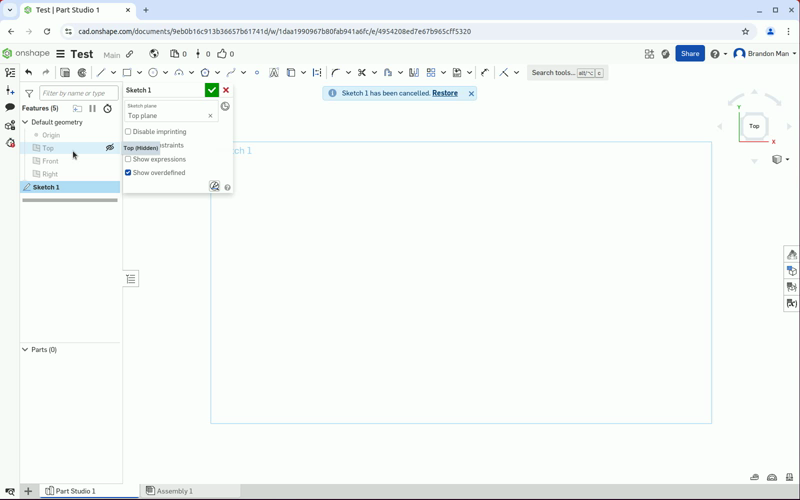
mouse_move(73, 352)
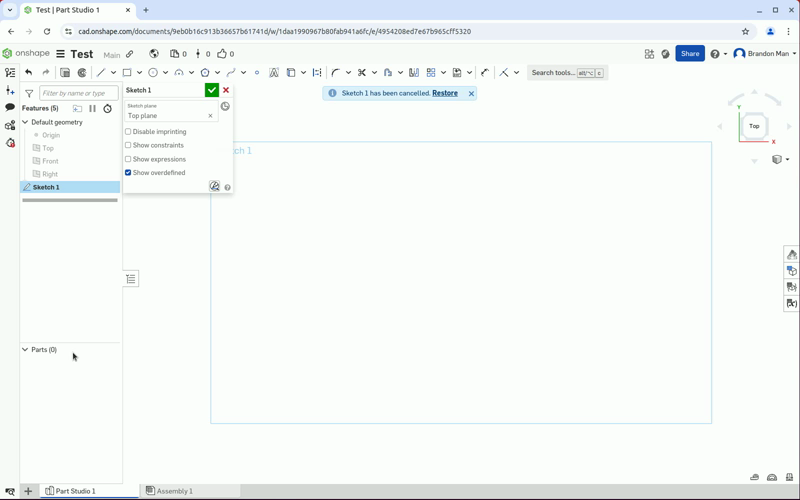
key(y)
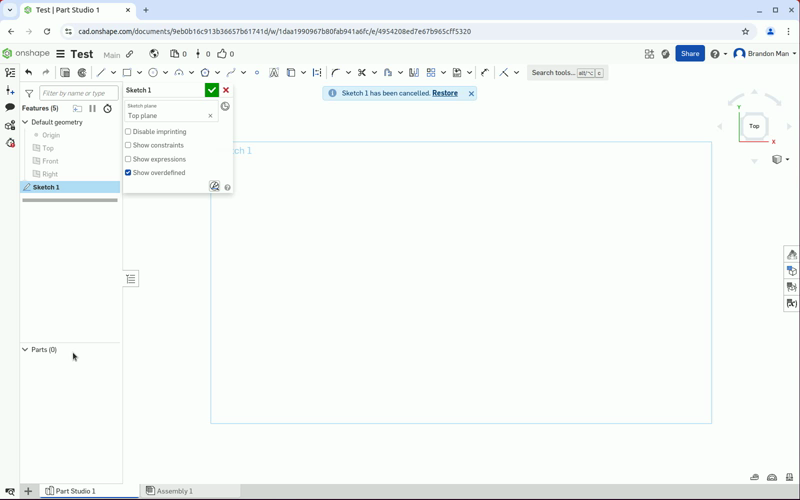
key(l)
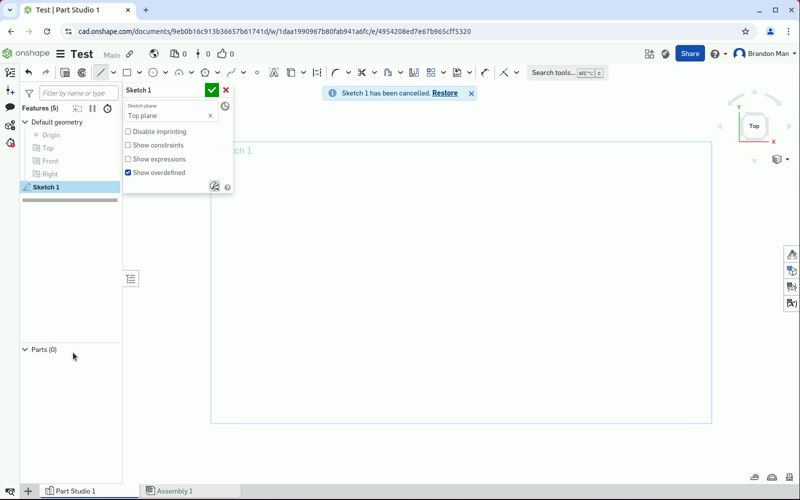
key_down(shift)
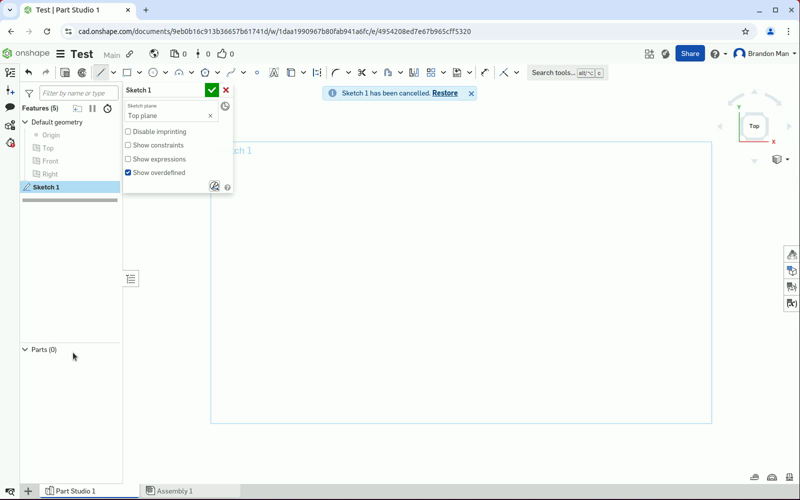
mouse_move(433, 282)
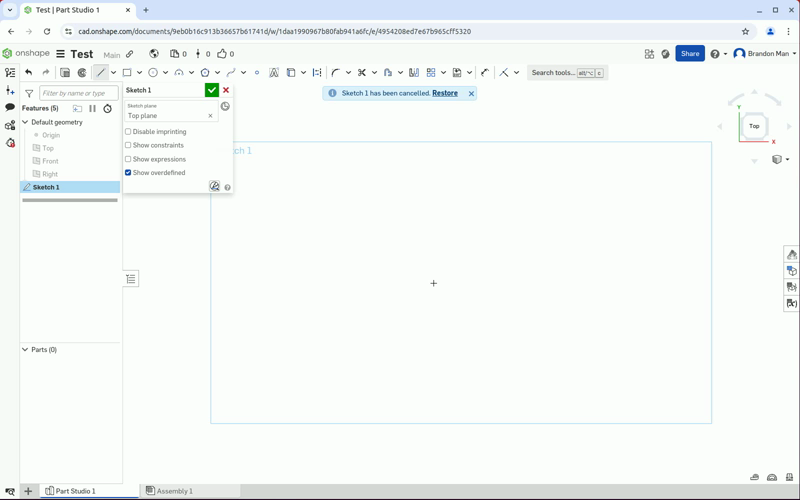
click(433, 282)
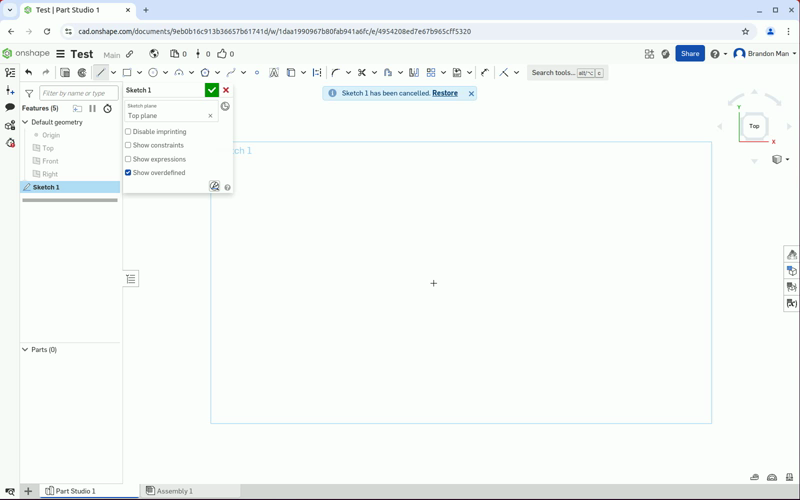
key_up(shift)
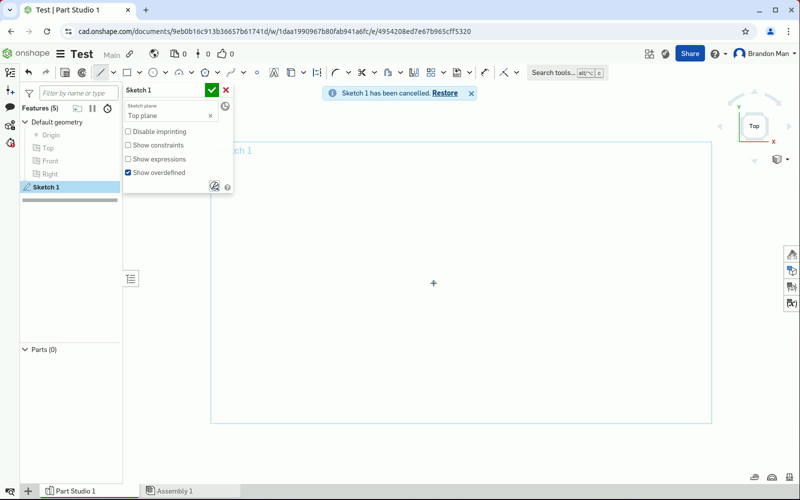
key_down(shift)
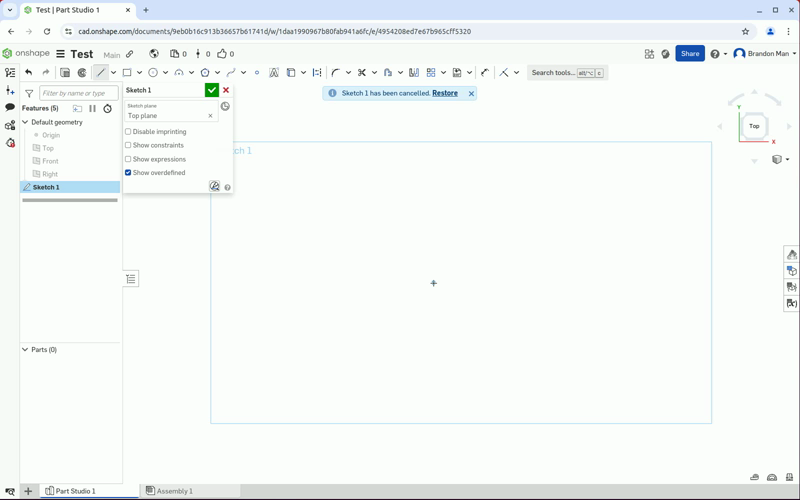
mouse_move(463, 282)
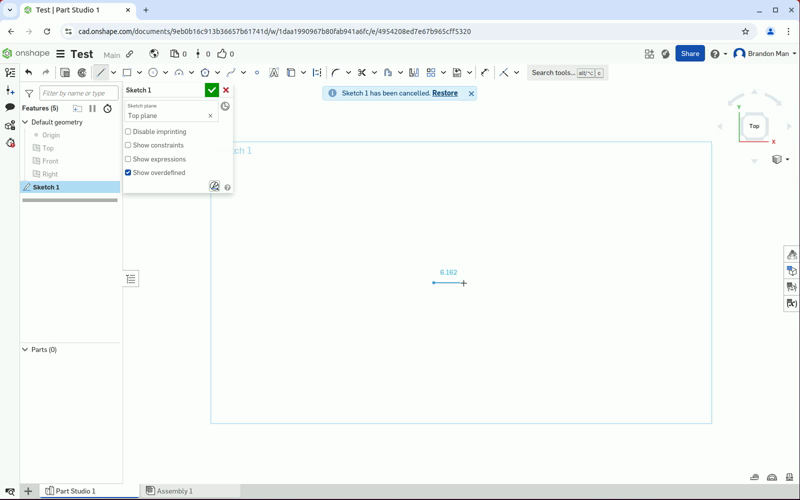
mouse_move(461, 282)
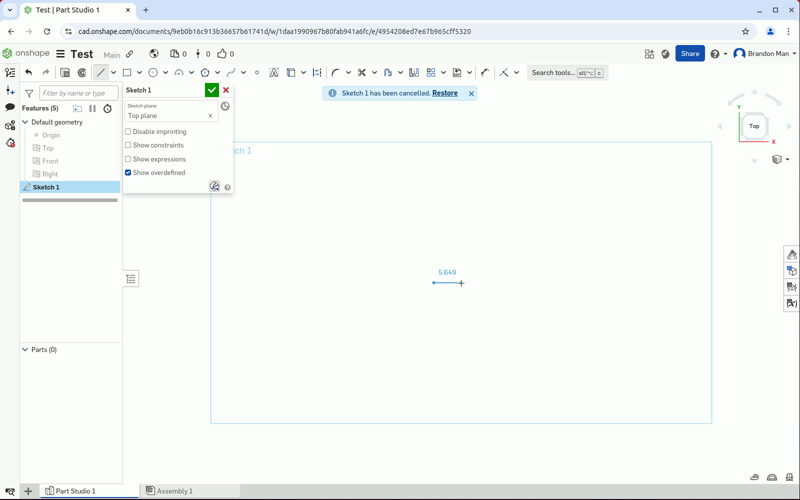
click(461, 282)
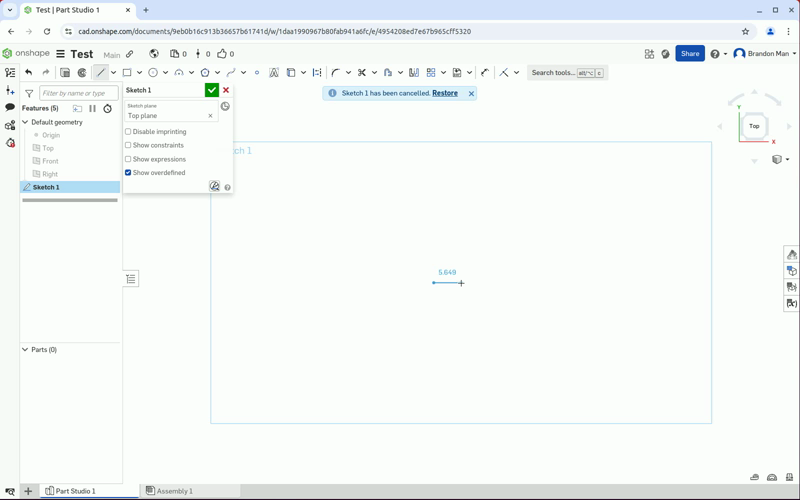
key_up(shift)
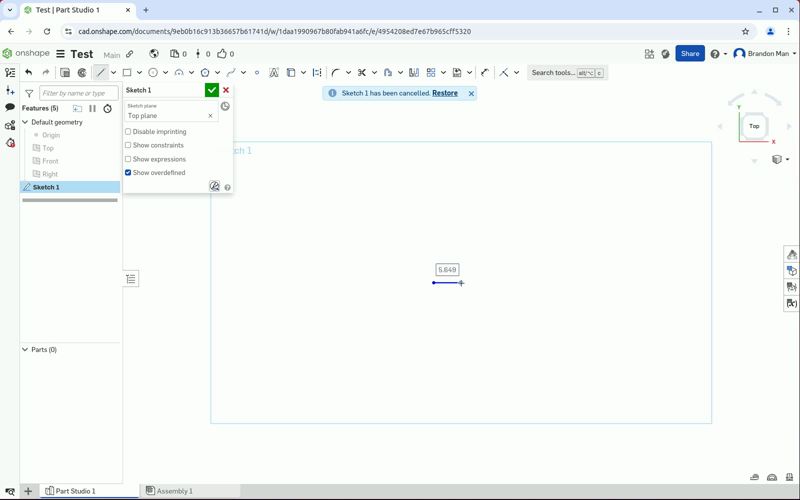
key_down(shift)
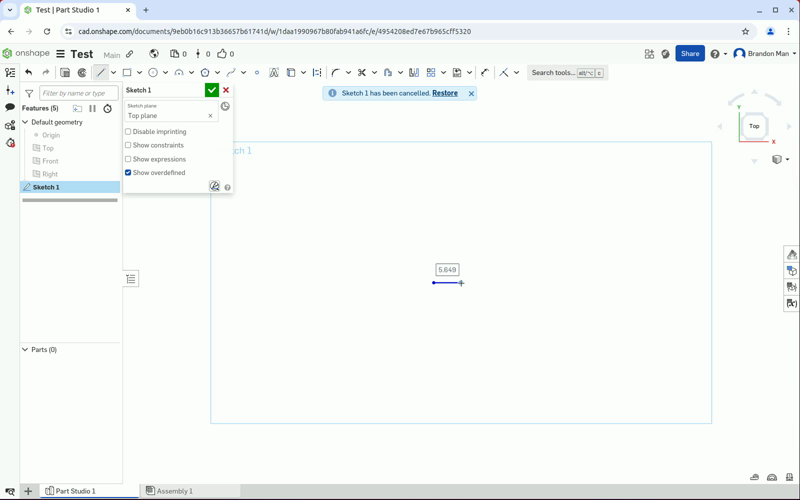
mouse_move(461, 170)
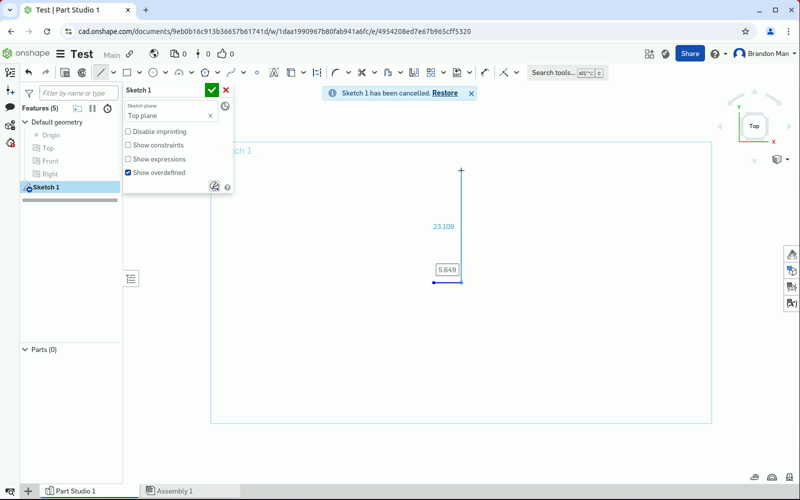
click(461, 170)
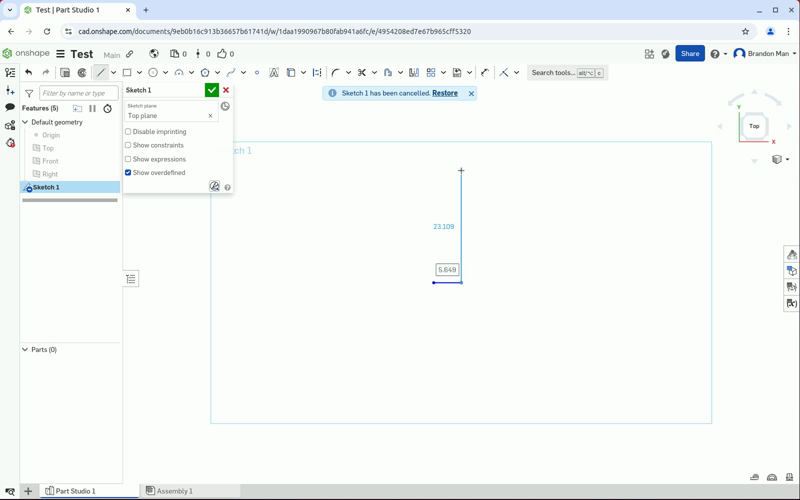
key_up(shift)
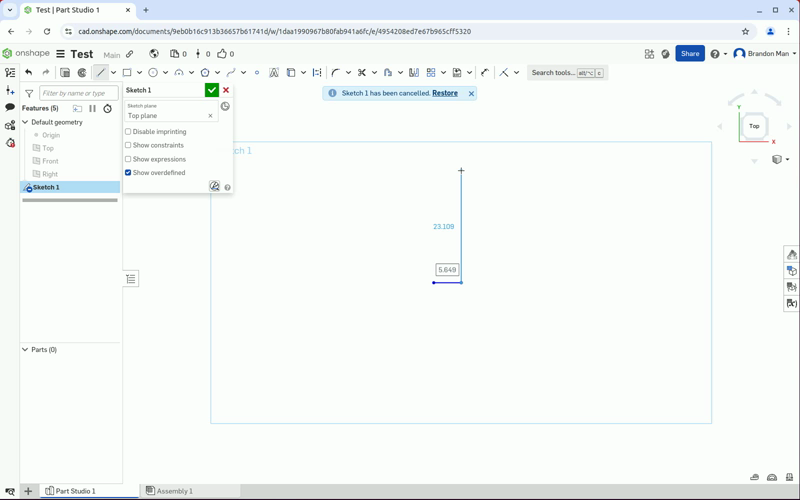
key_down(shift)
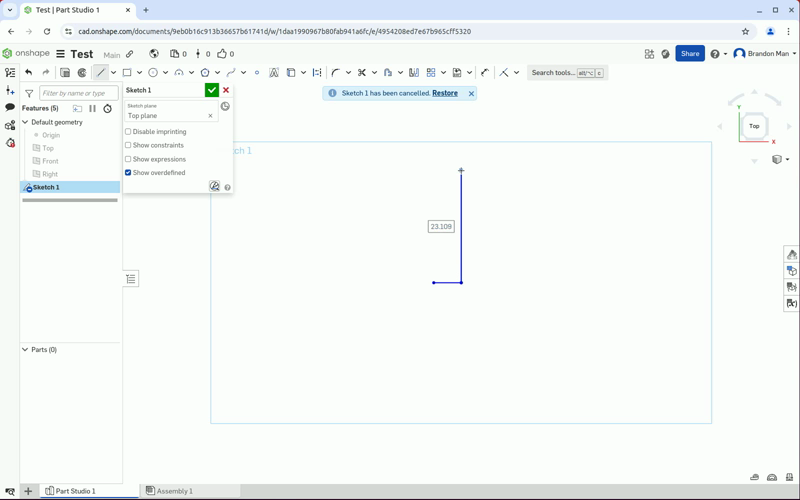
mouse_move(491, 170)
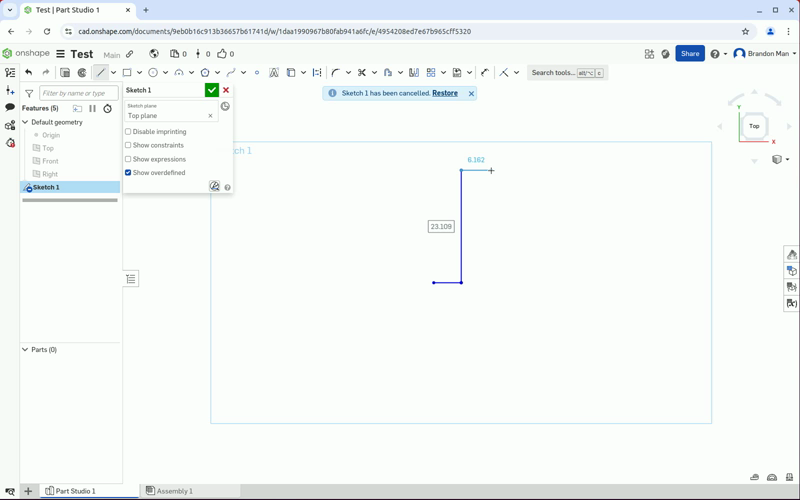
mouse_move(433, 170)
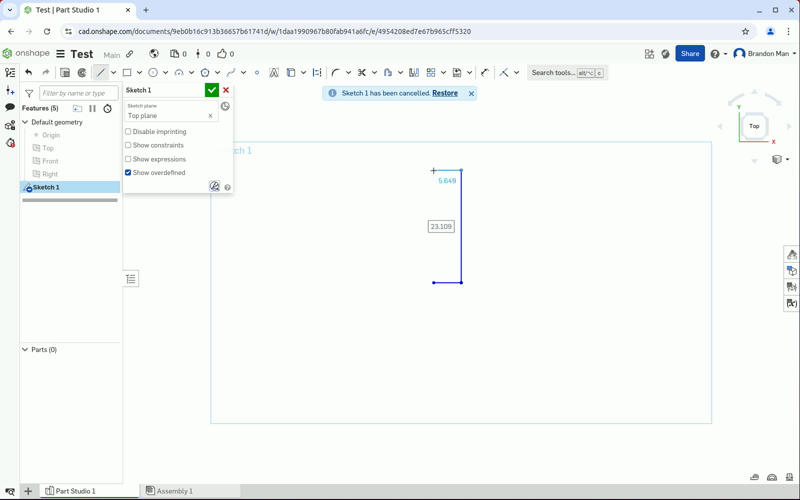
click(433, 170)
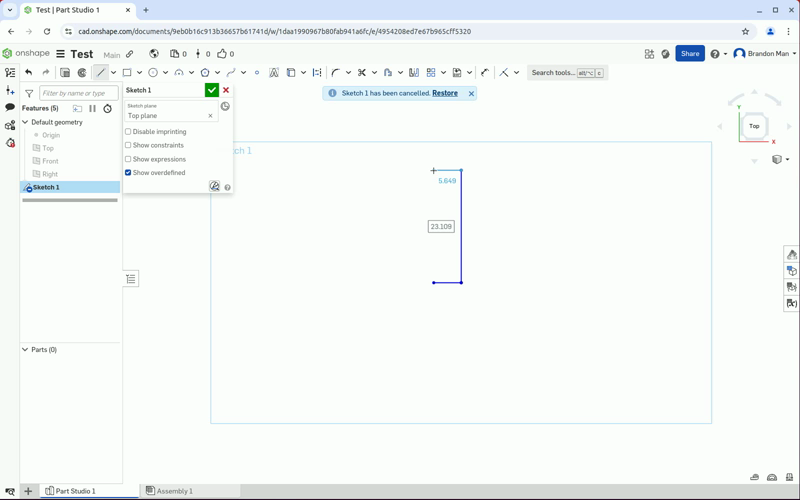
key_up(shift)
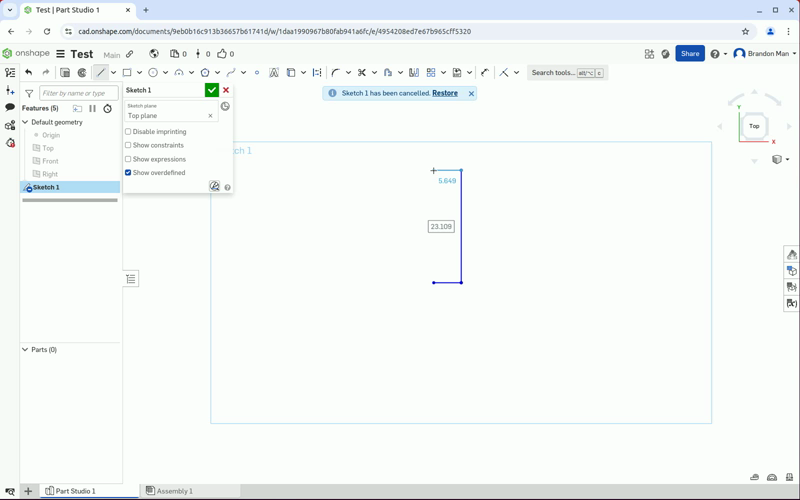
key_down(shift)
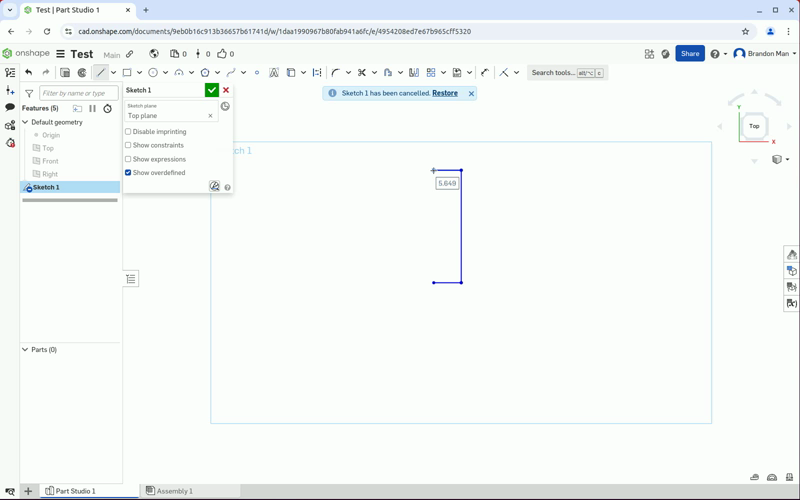
mouse_move(433, 282)
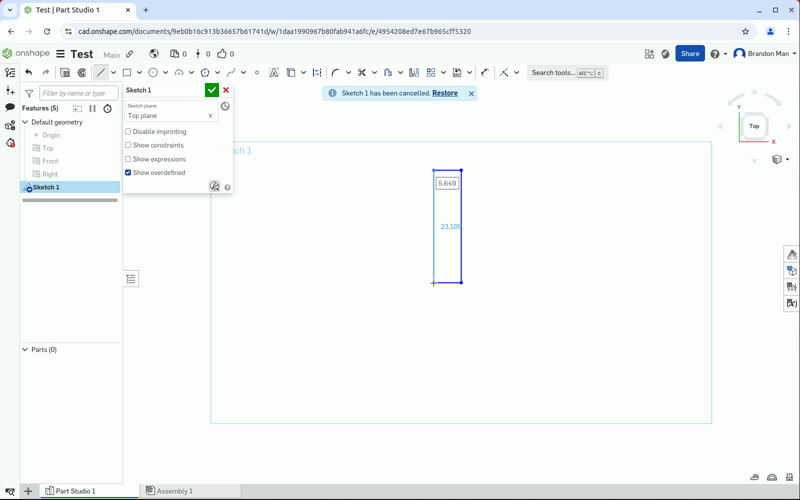
key_up(shift)
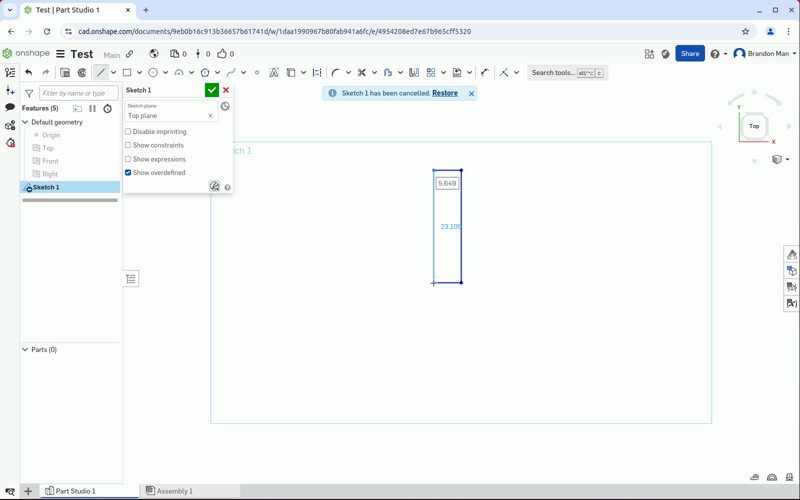
click(433, 282)
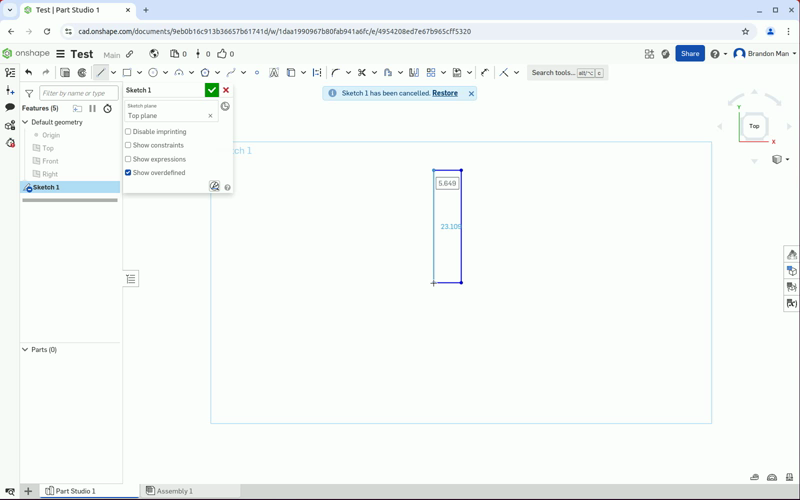
key(esc)
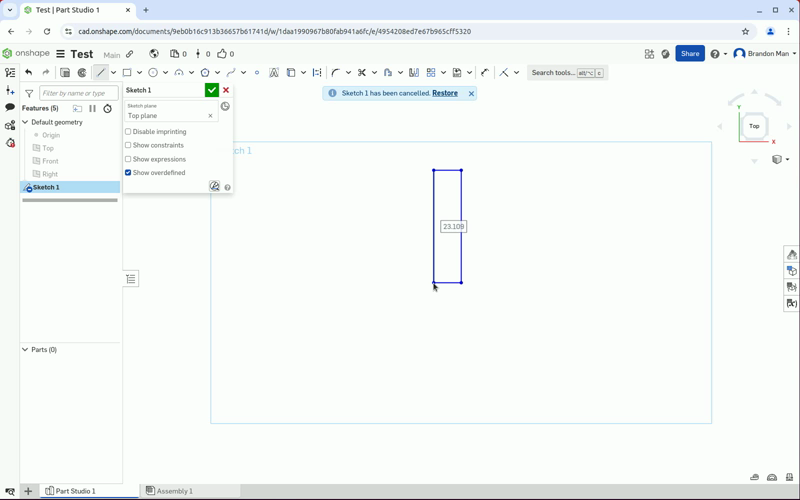
mouse_move(458, 196)
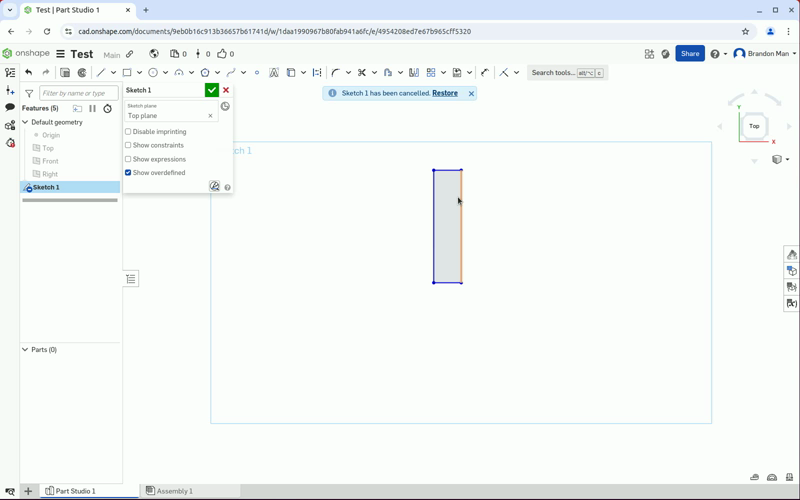
click(458, 196)
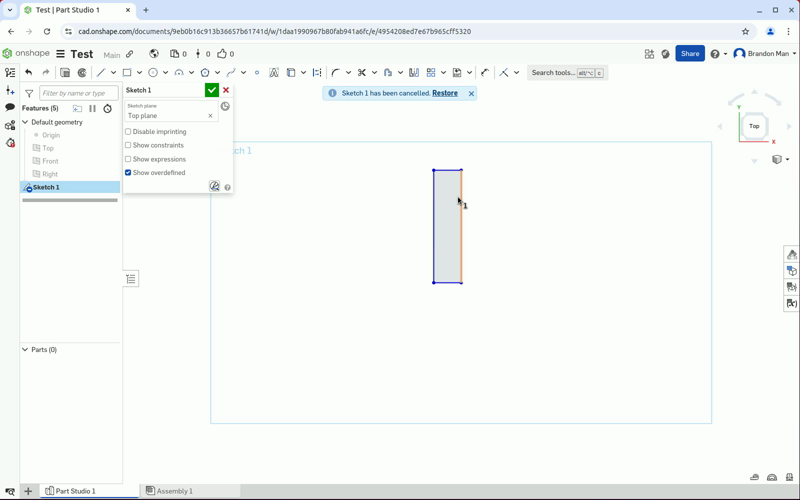
mouse_move(73, 352)
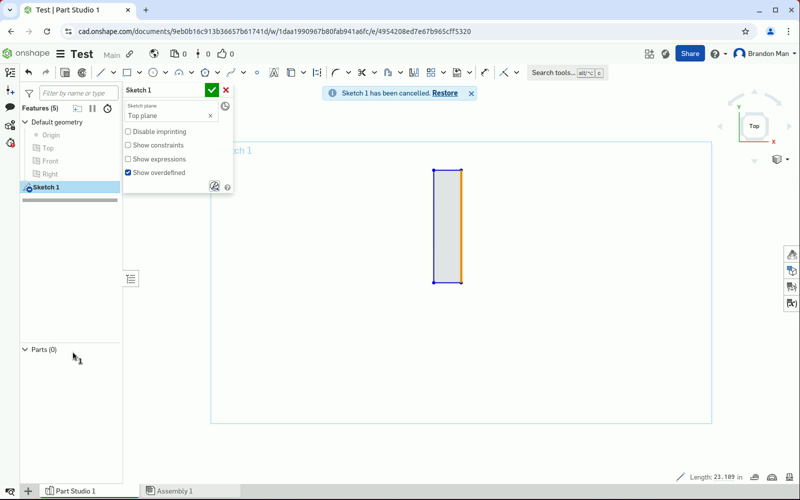
key(shift+y)
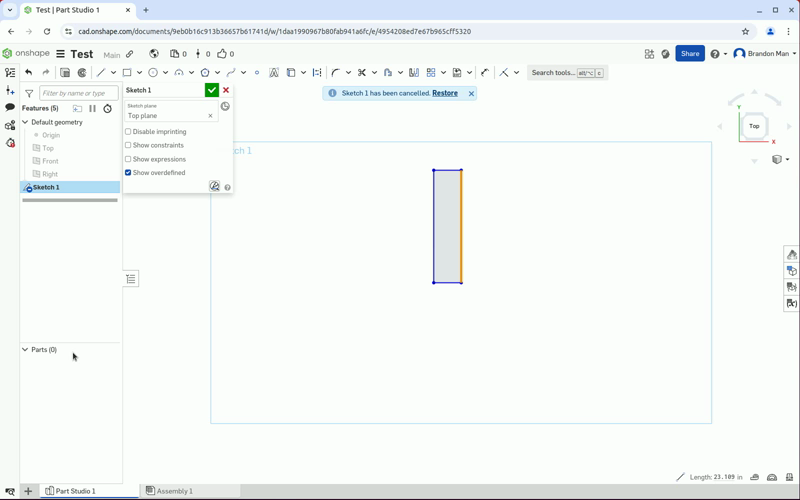
key(shift+e)
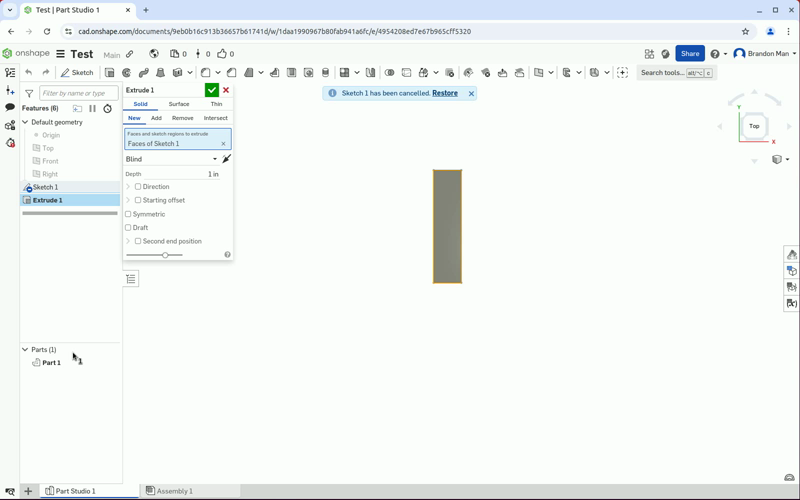
mouse_move(143, 106)
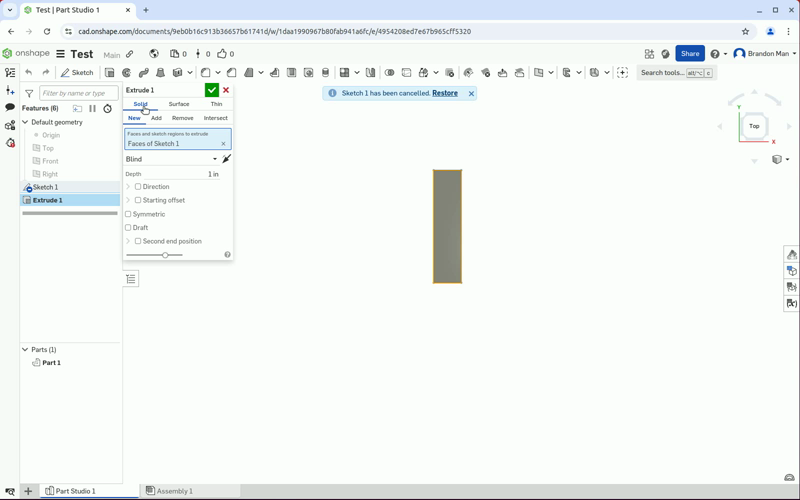
click(143, 106)
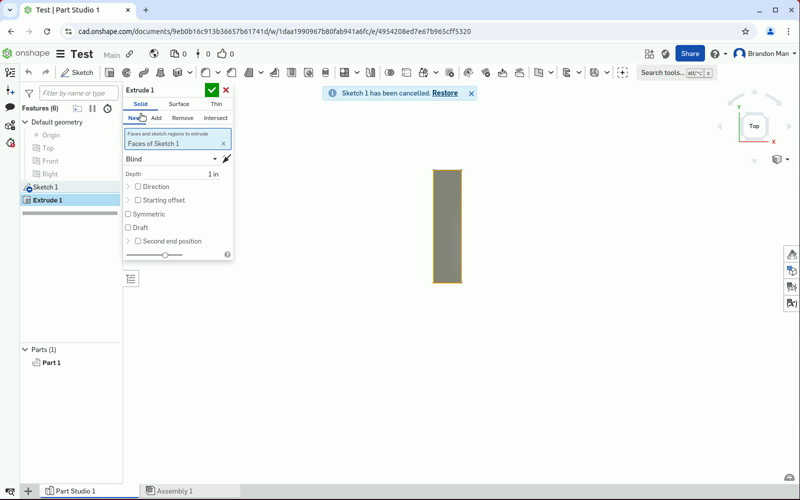
mouse_move(137, 120)
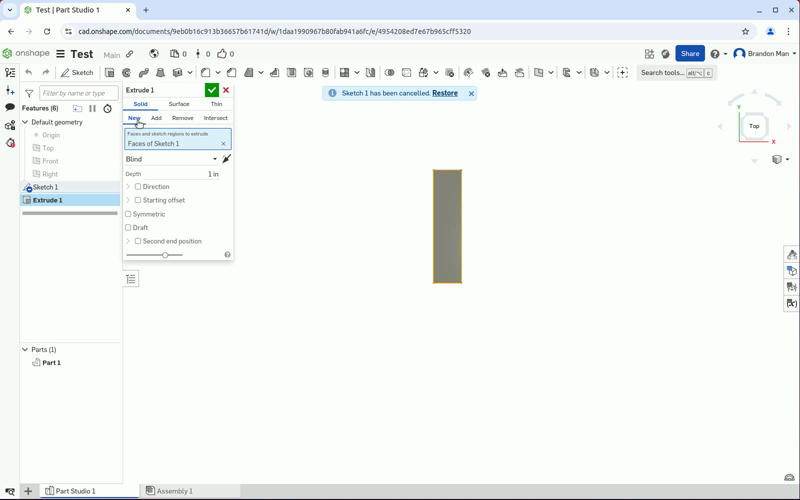
click(137, 120)
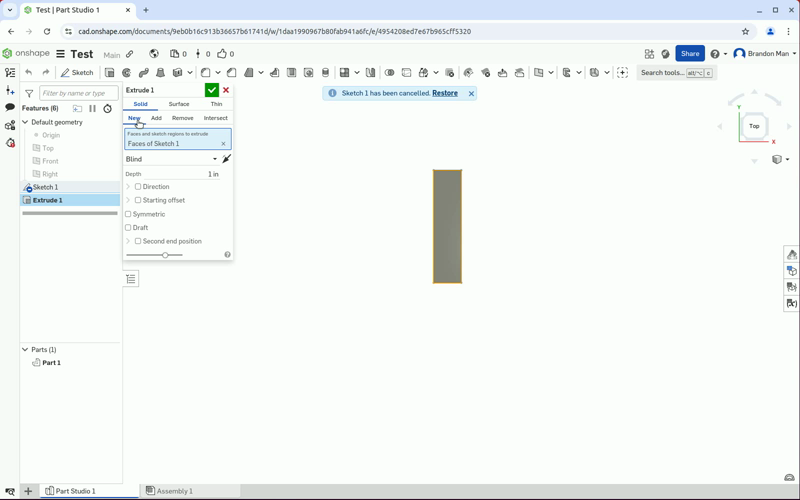
key(tab, 4)
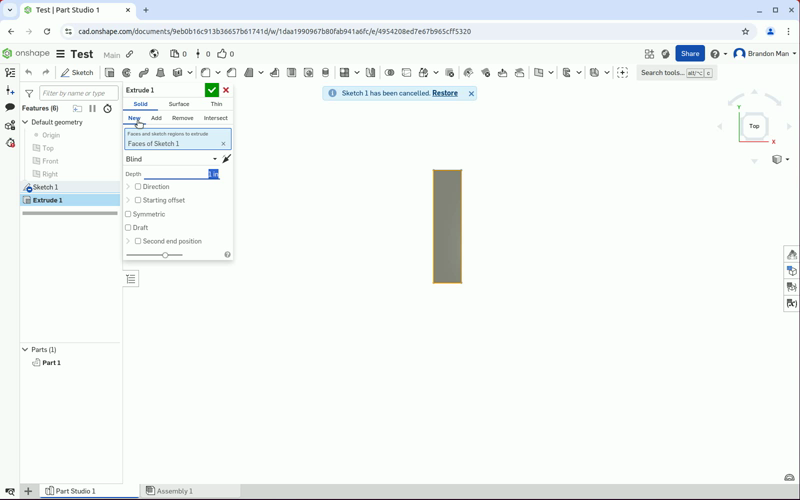
text(10.11)
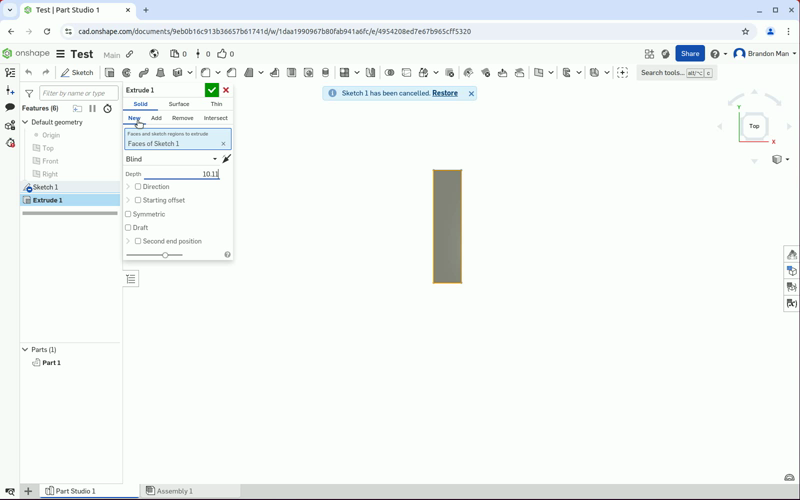
key(enter)
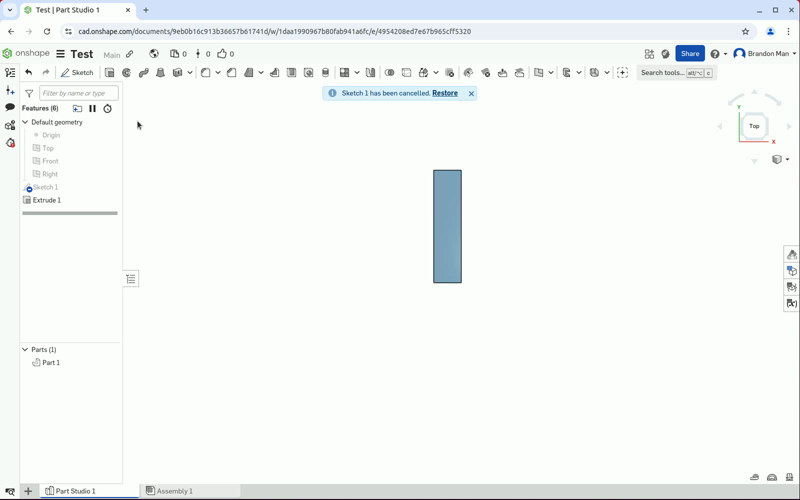
key(shift+h)
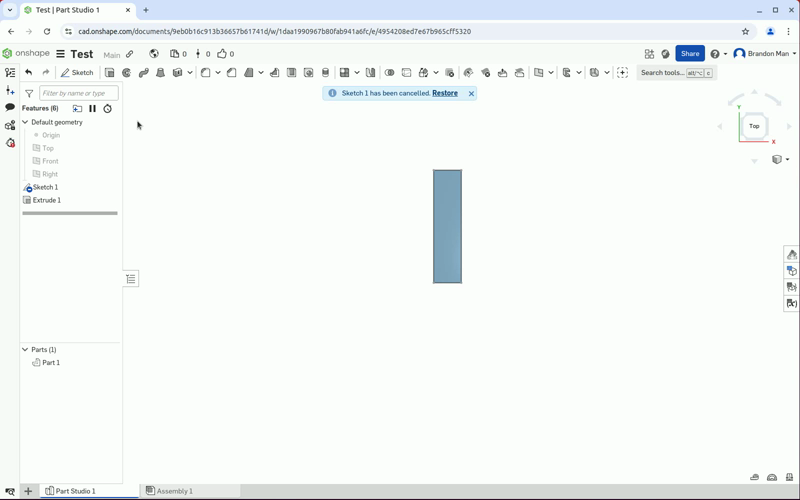
key(shift+h)
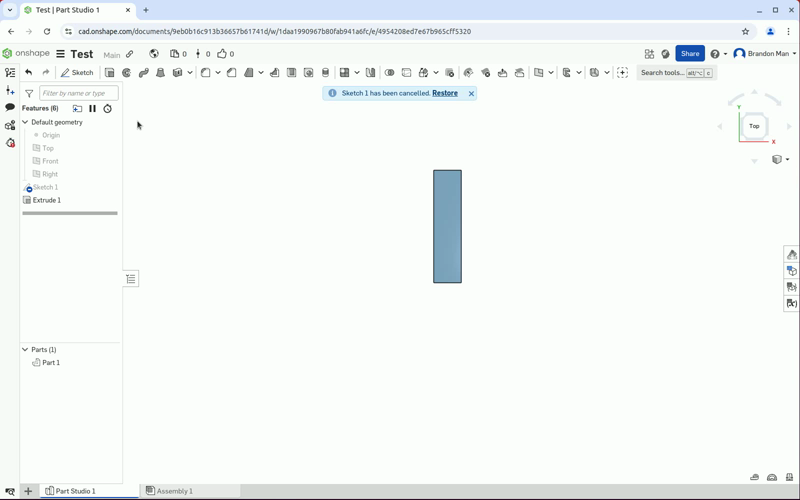
mouse_move(73, 189)
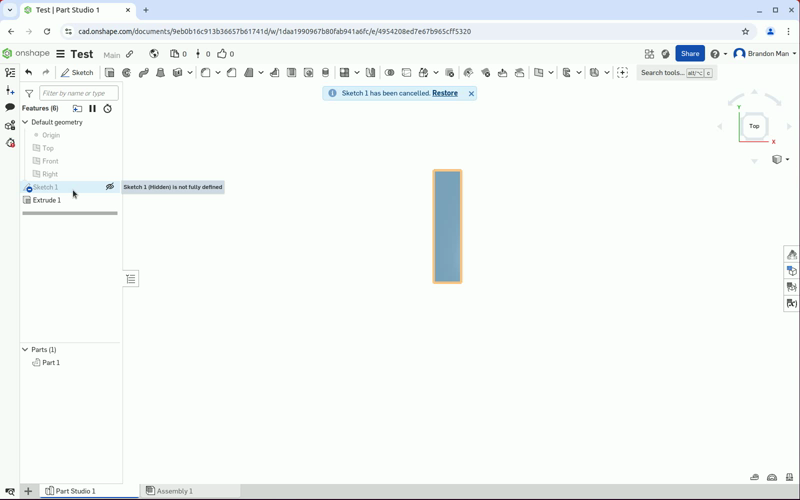
click(73, 189)
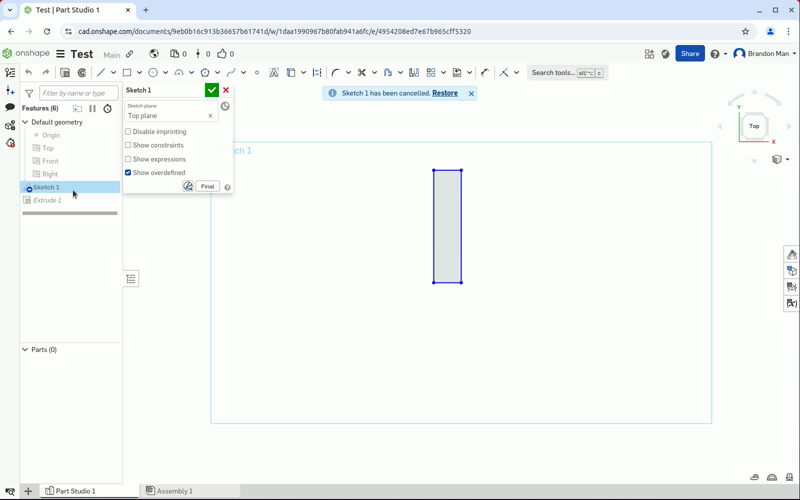
mouse_move(229, 92)
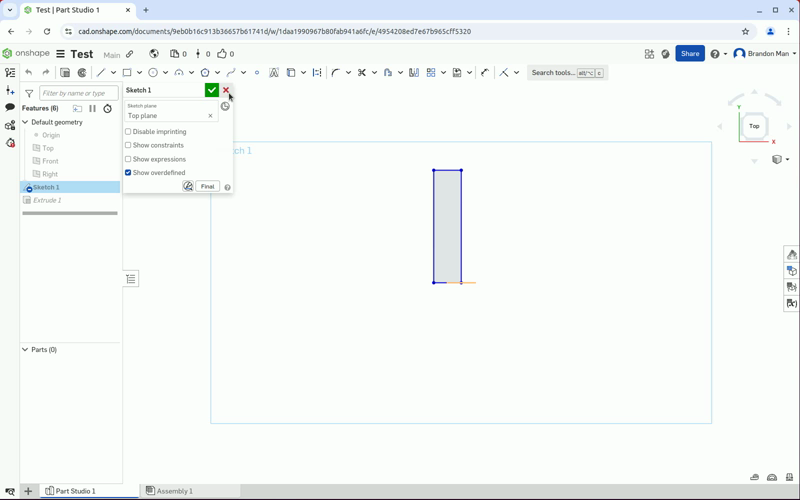
click(229, 92)
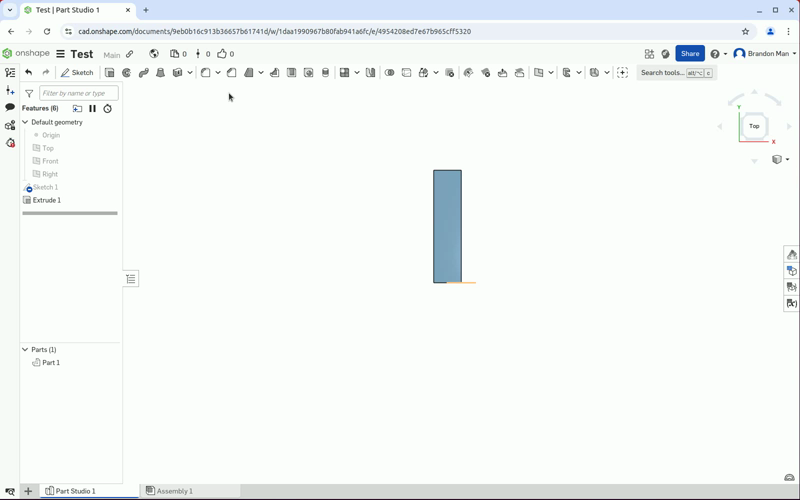
mouse_move(541, 75)
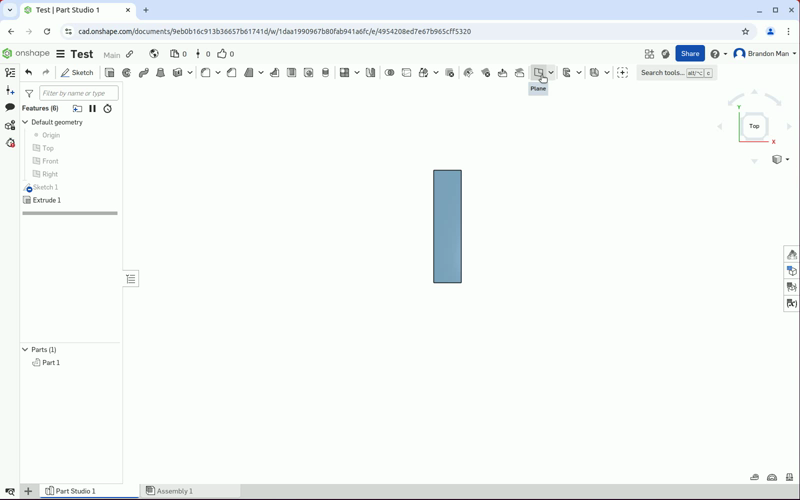
click(541, 75)
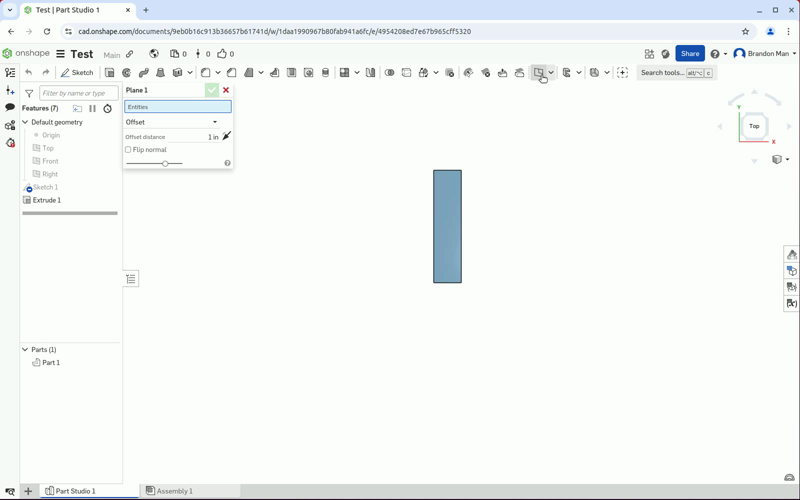
mouse_move(73, 150)
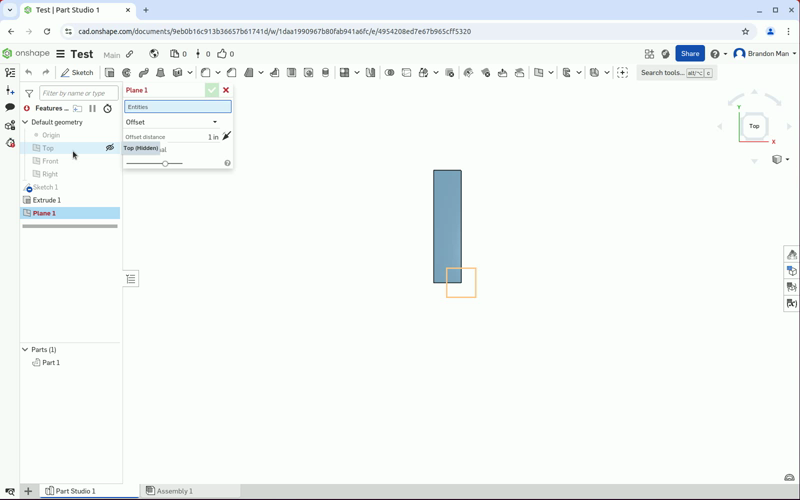
click(73, 150)
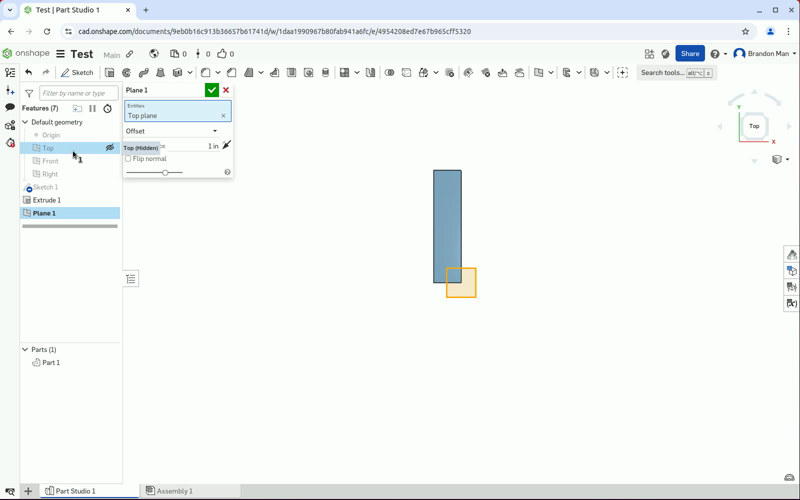
key(tab, 2)
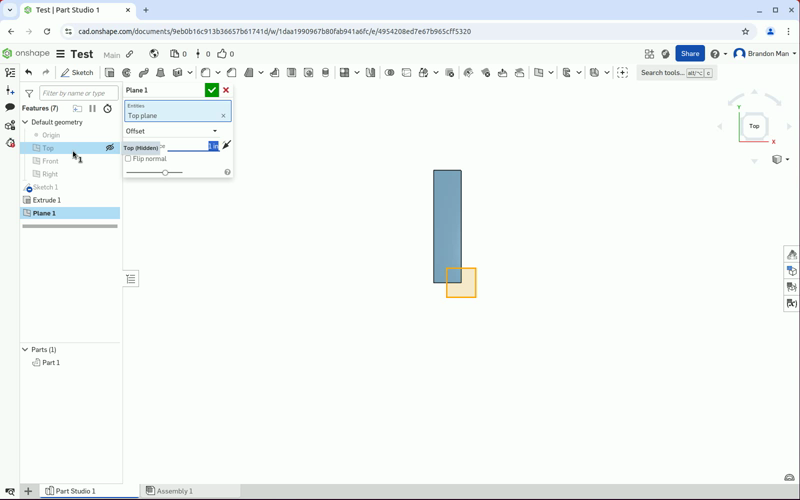
text(10.106)
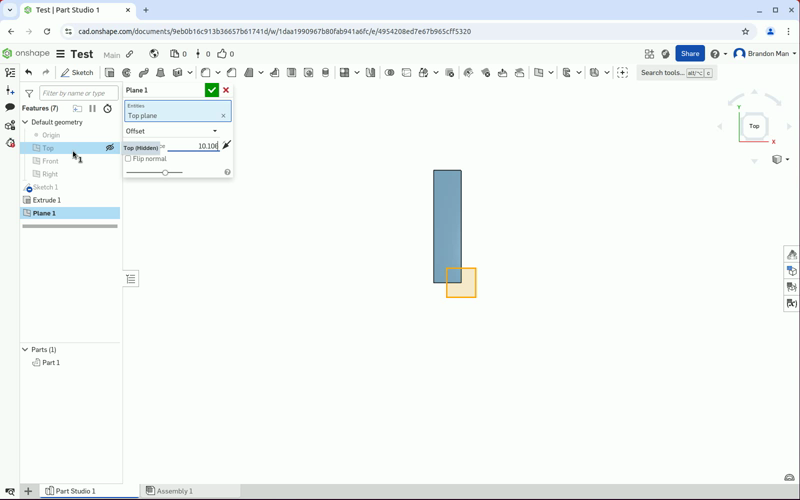
key(enter, 2)
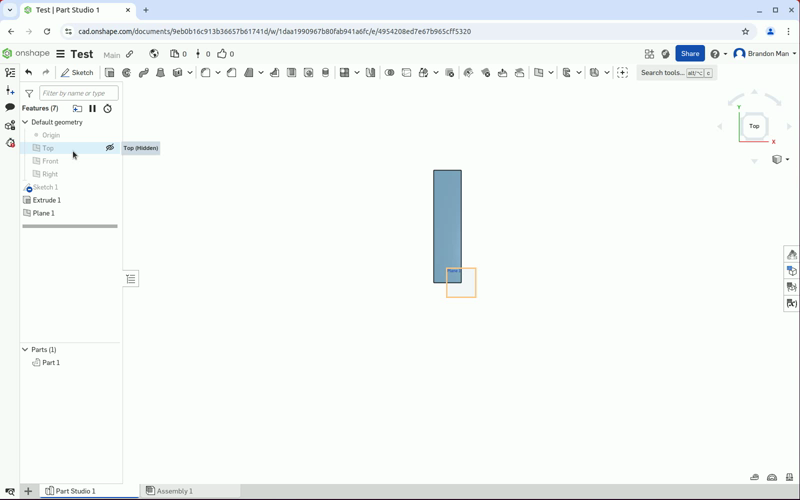
key(shift+s)
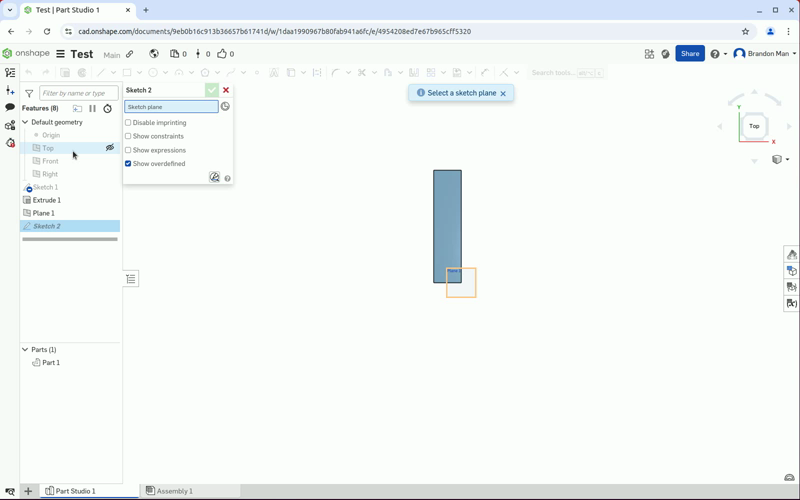
mouse_move(73, 215)
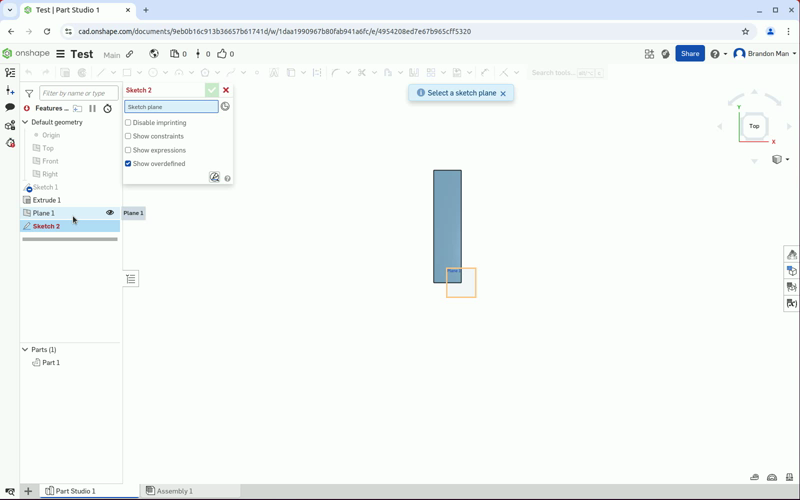
click(73, 215)
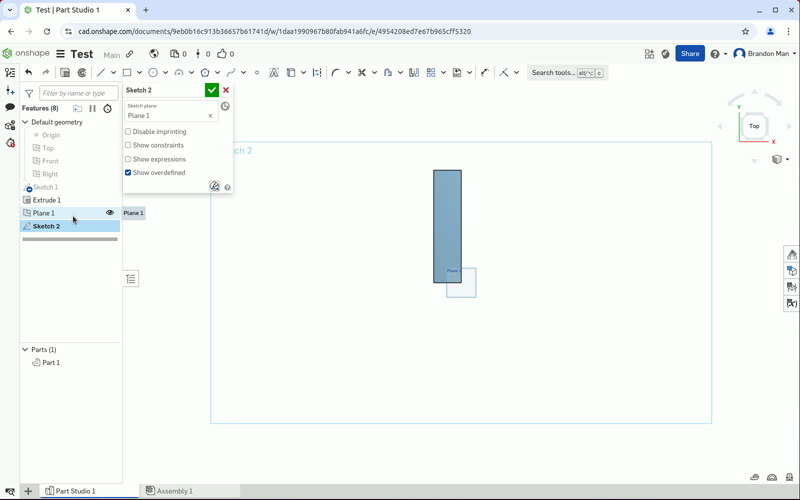
mouse_move(73, 352)
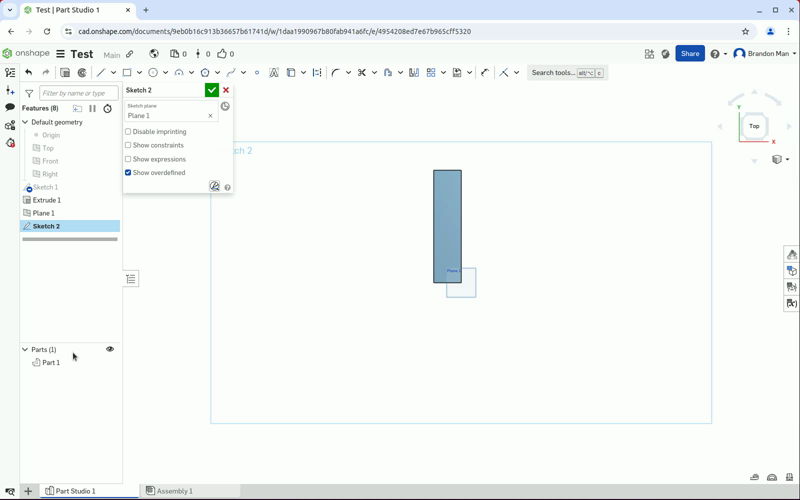
key(y)
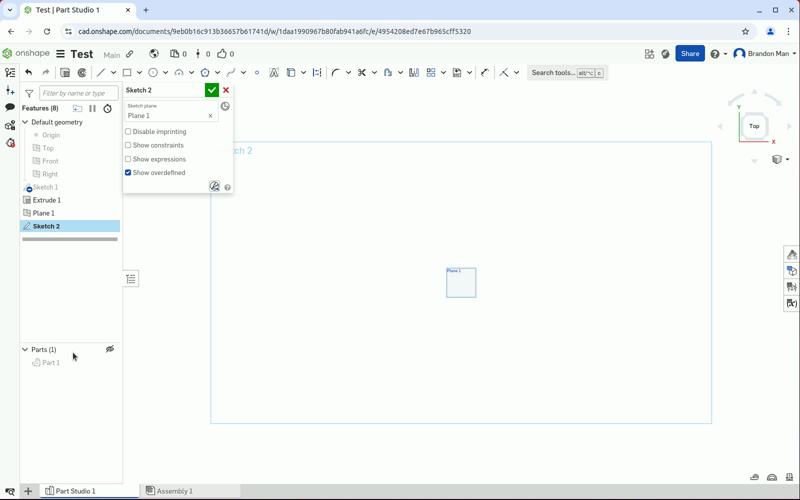
key(c)
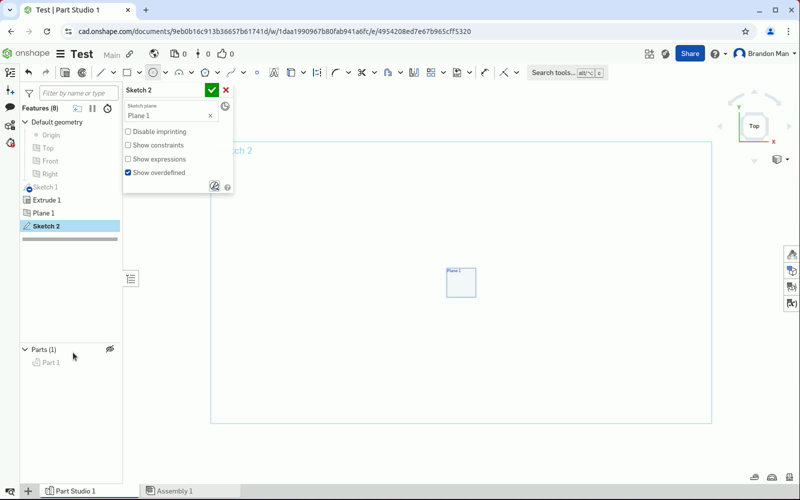
key_down(shift)
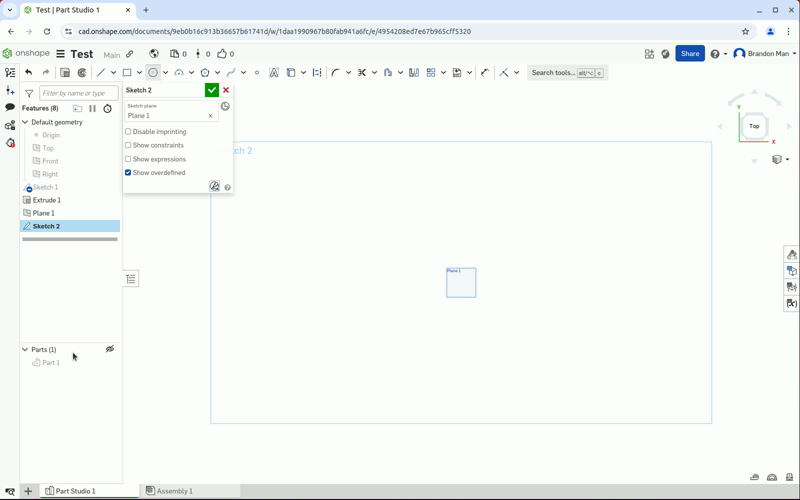
mouse_move(448, 171)
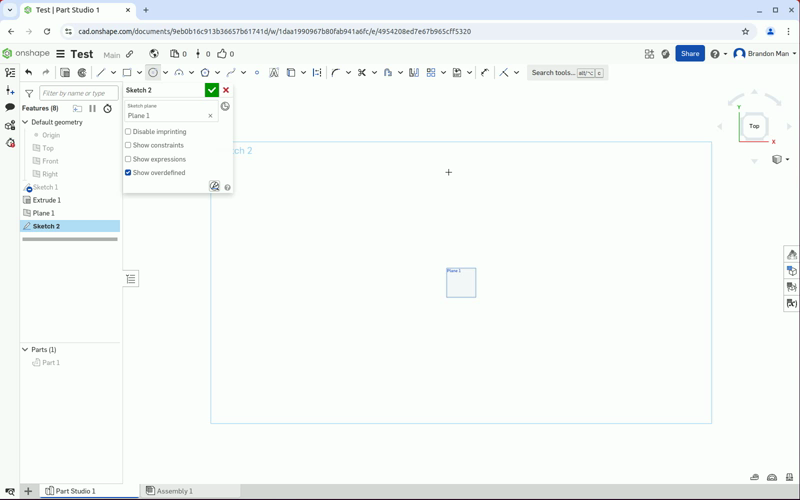
click(448, 171)
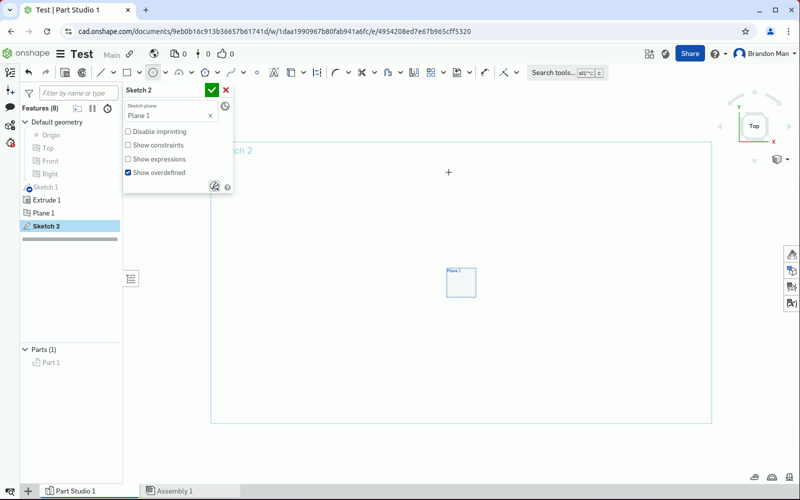
key_up(shift)
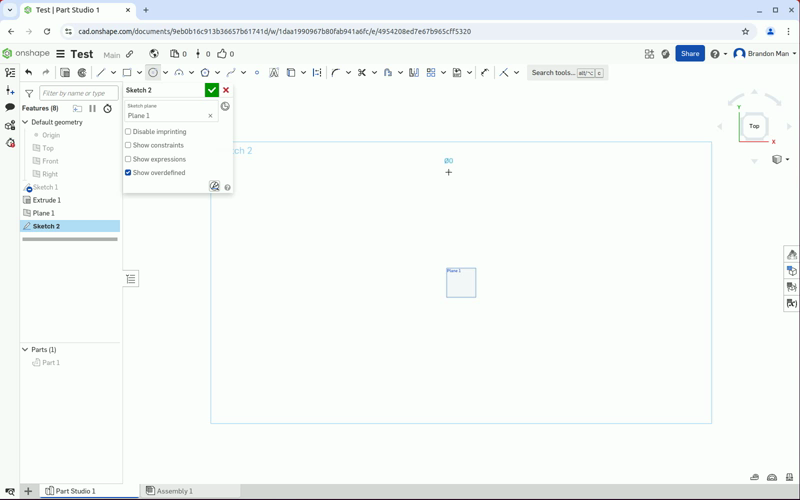
mouse_move(450, 171)
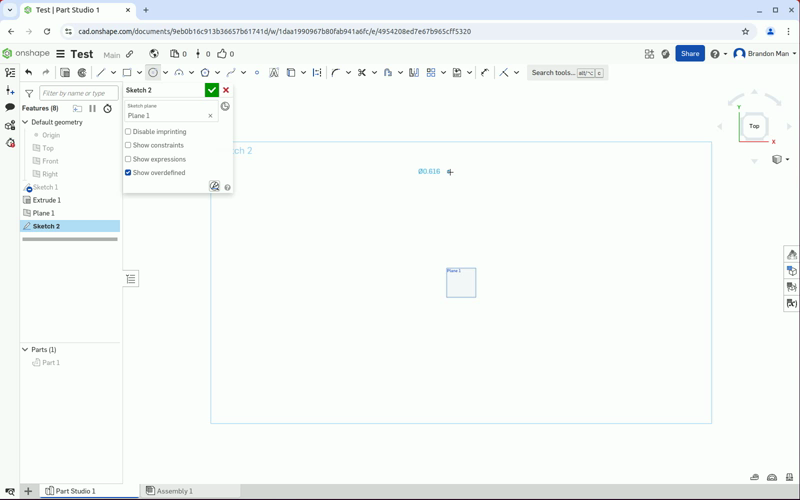
scroll(6)
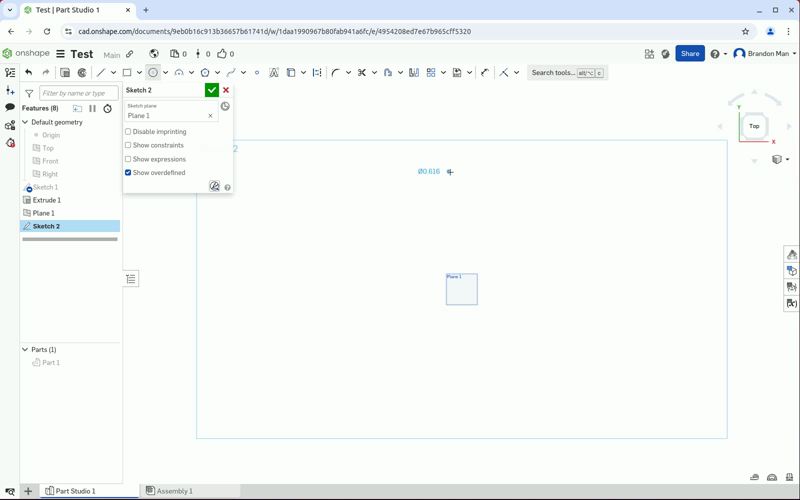
scroll(6)
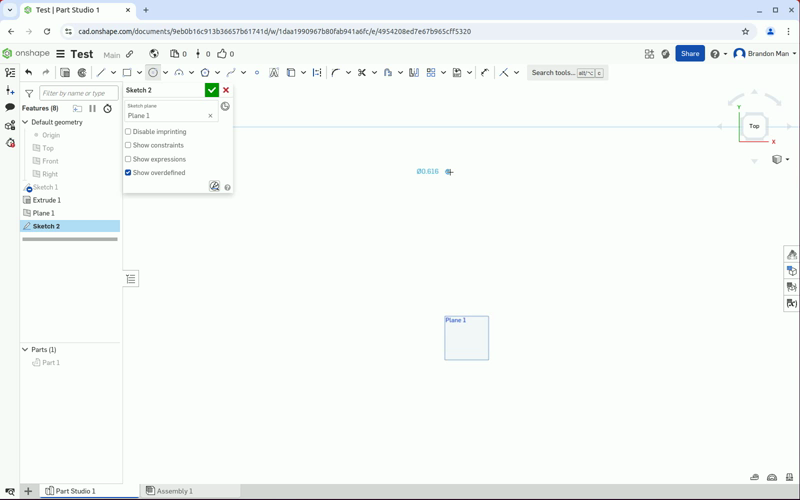
scroll(6)
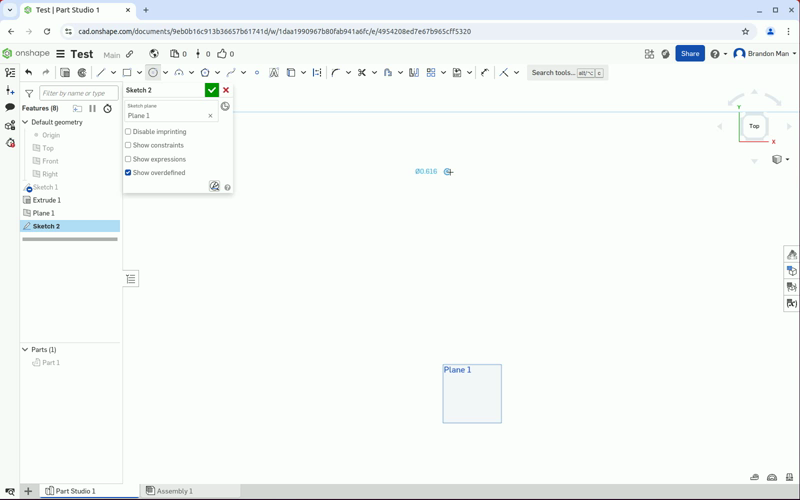
scroll(6)
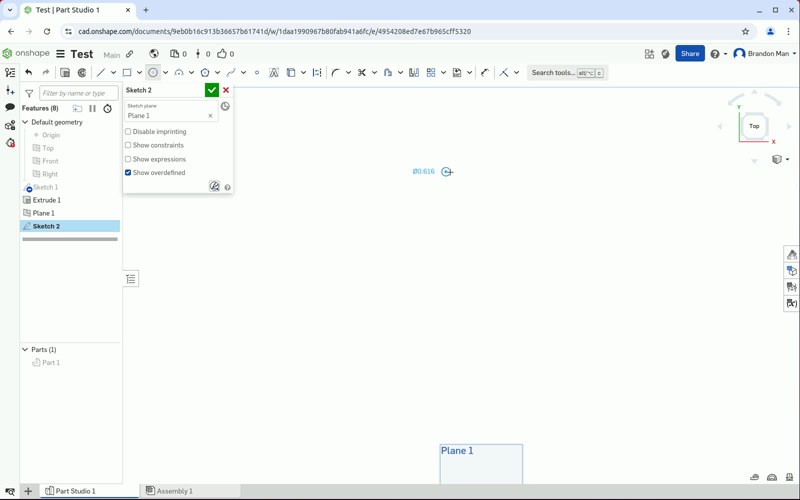
scroll(6)
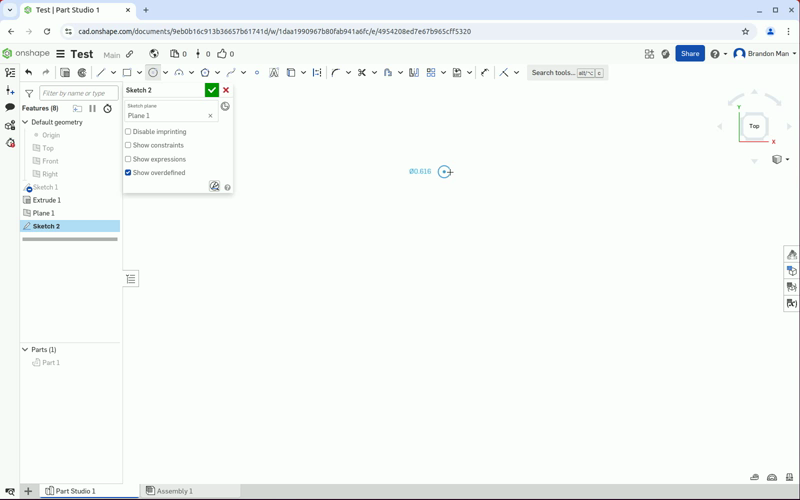
scroll(6)
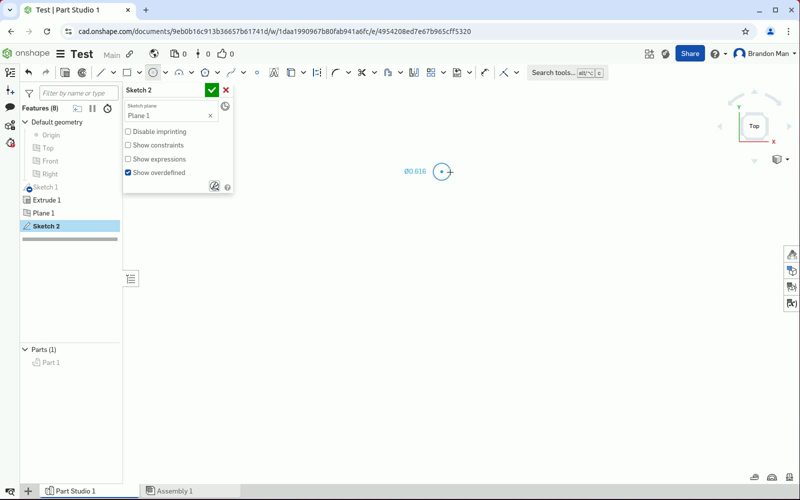
scroll(6)
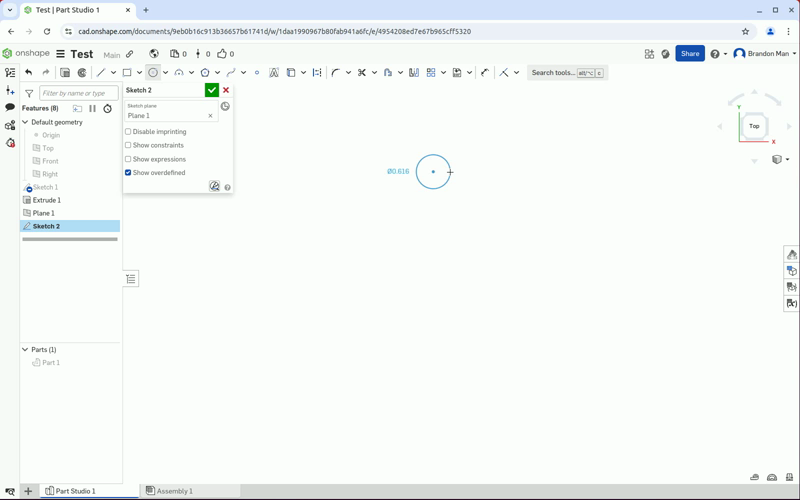
click(450, 171)
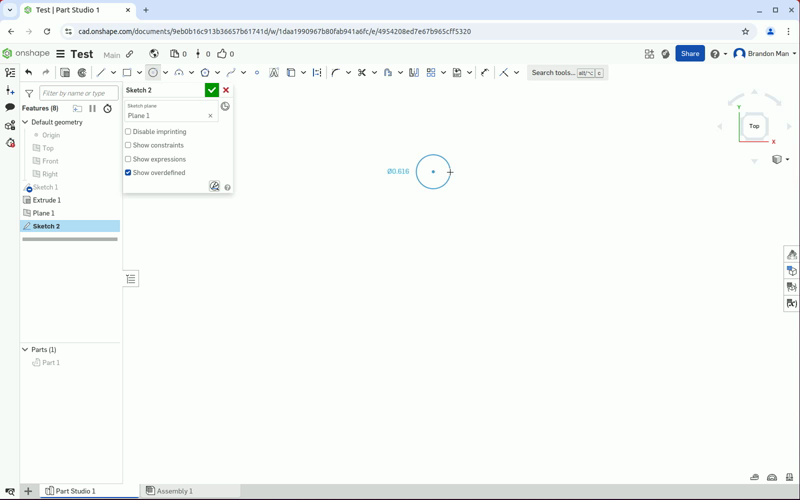
scroll(-6)
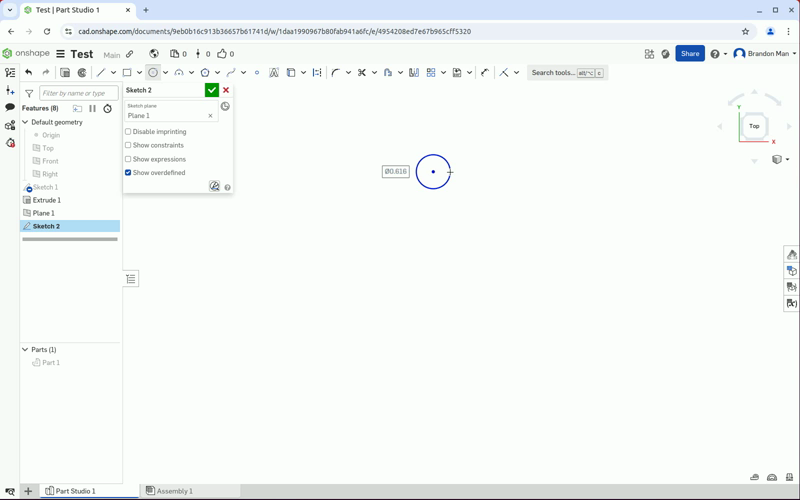
scroll(-6)
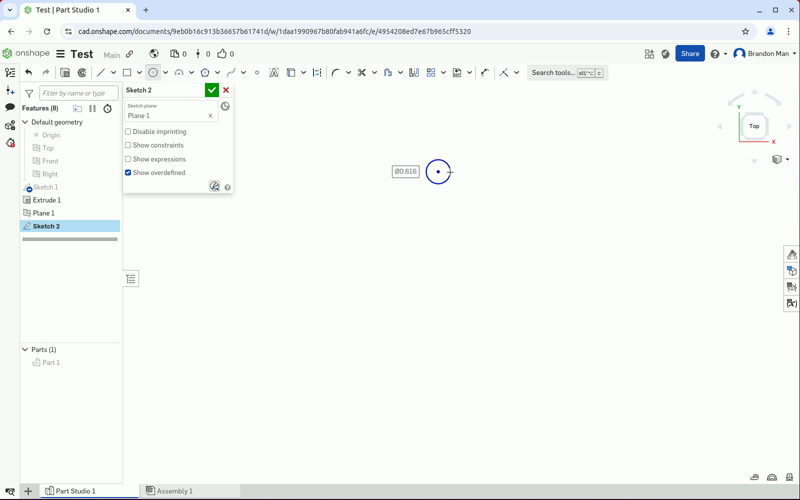
scroll(-6)
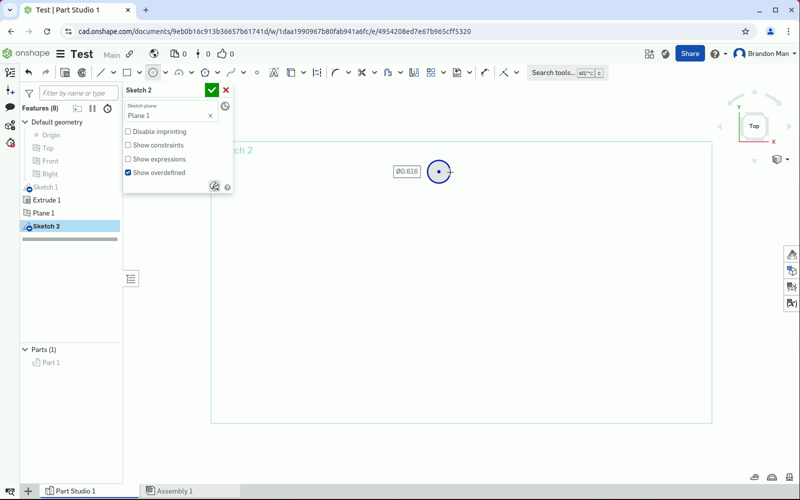
scroll(-6)
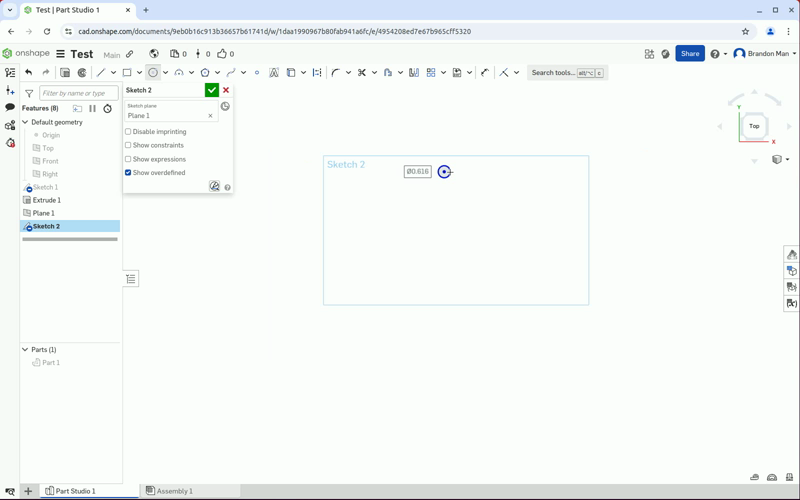
scroll(-6)
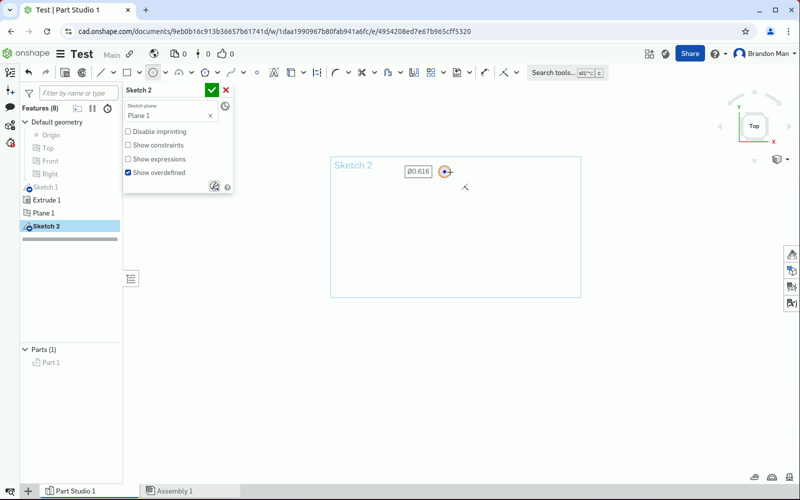
scroll(-6)
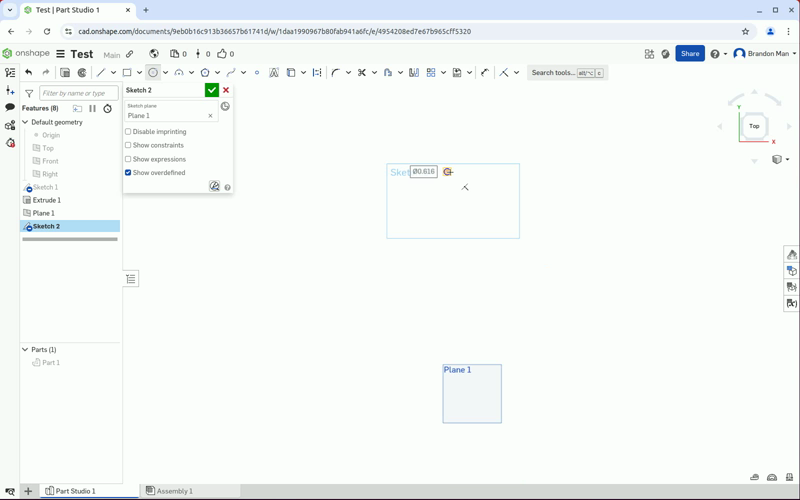
scroll(-6)
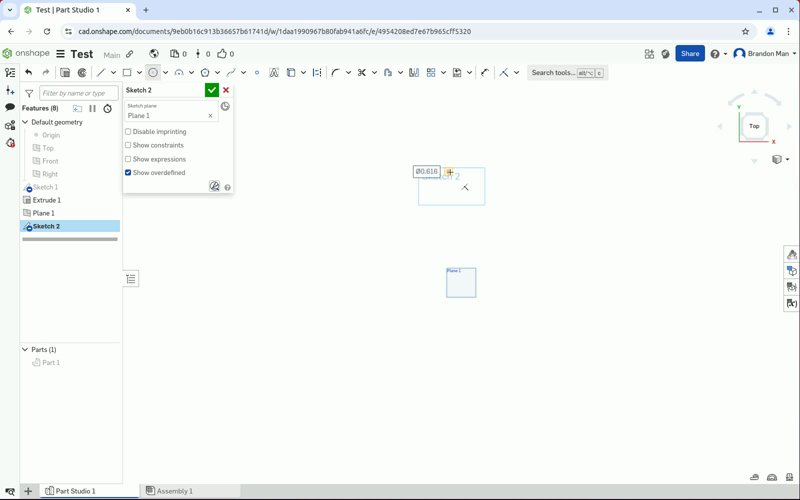
key(esc)
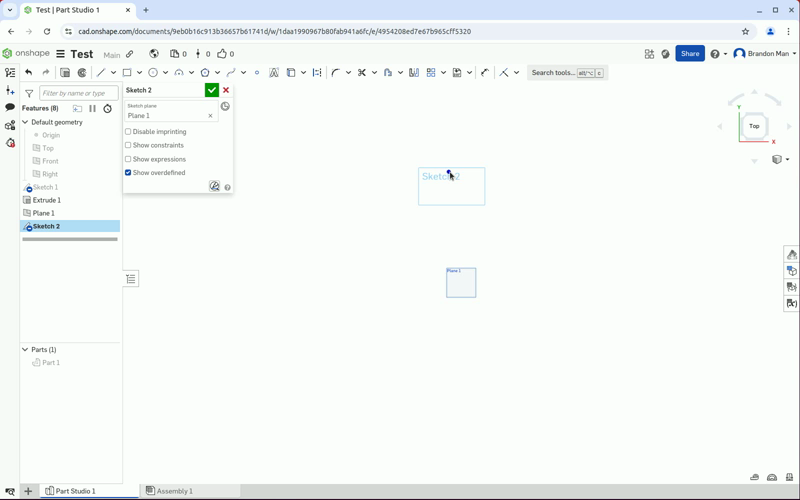
mouse_move(447, 172)
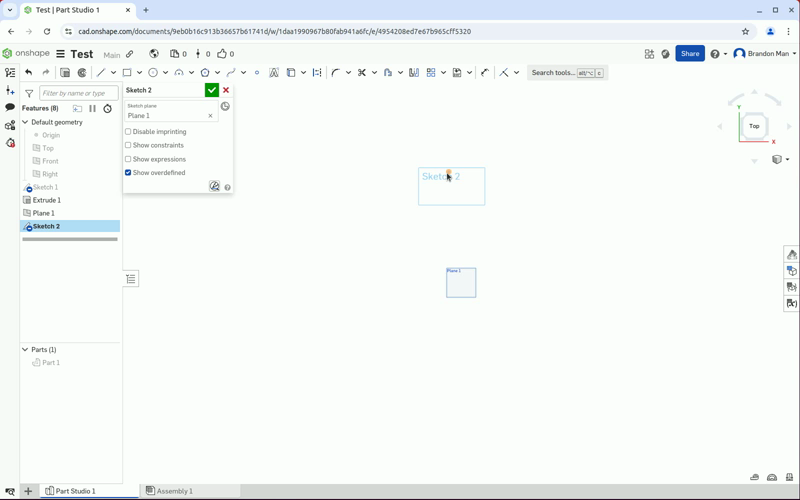
scroll(6)
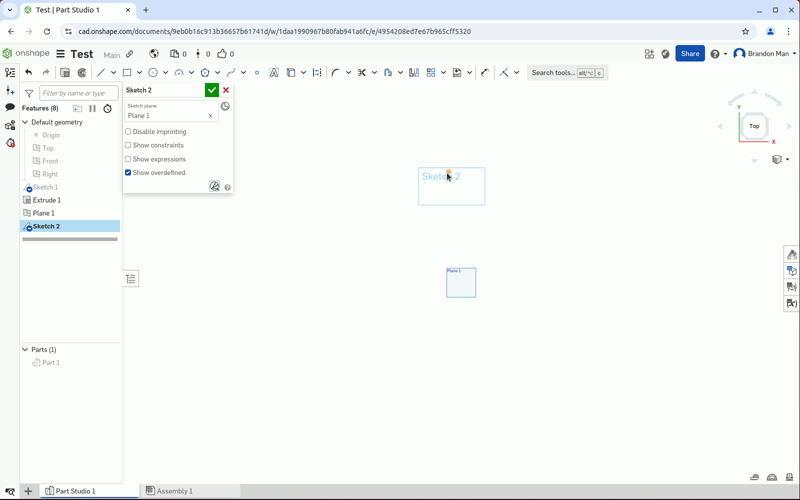
scroll(6)
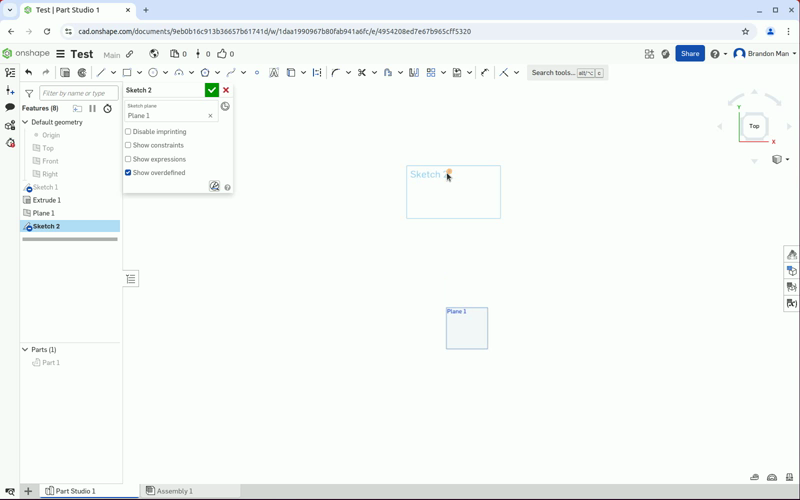
scroll(6)
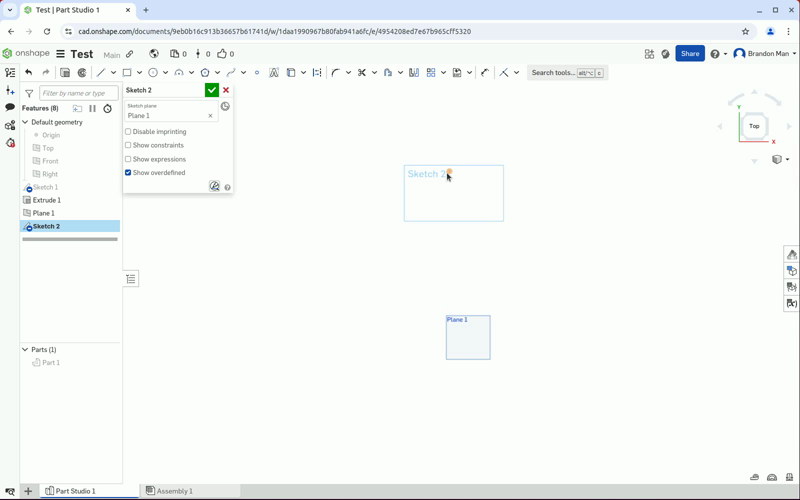
scroll(6)
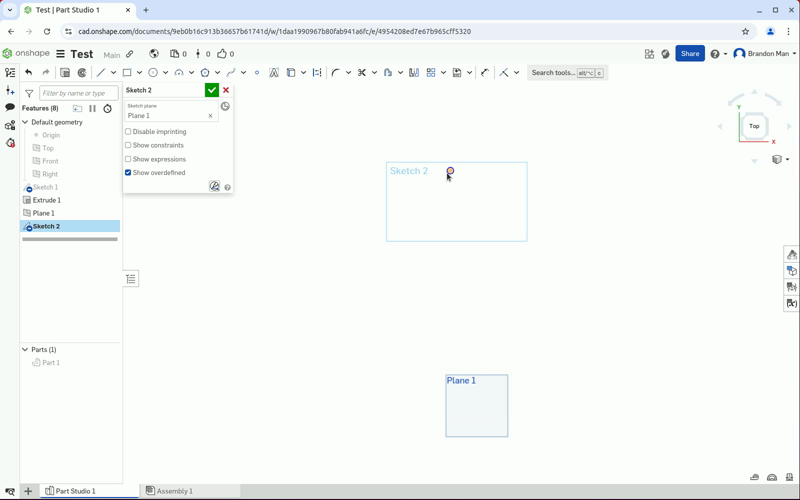
scroll(6)
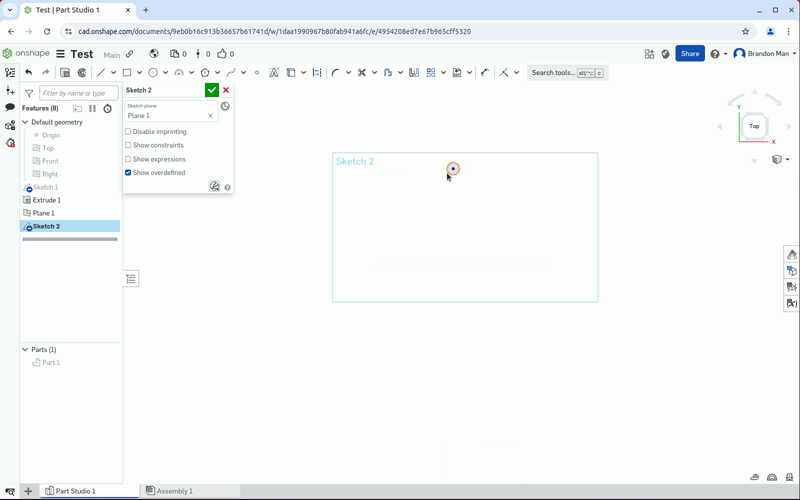
scroll(6)
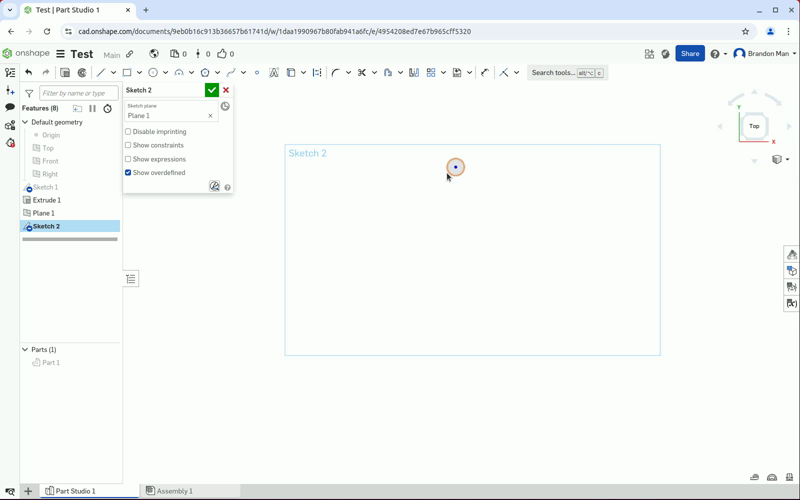
scroll(6)
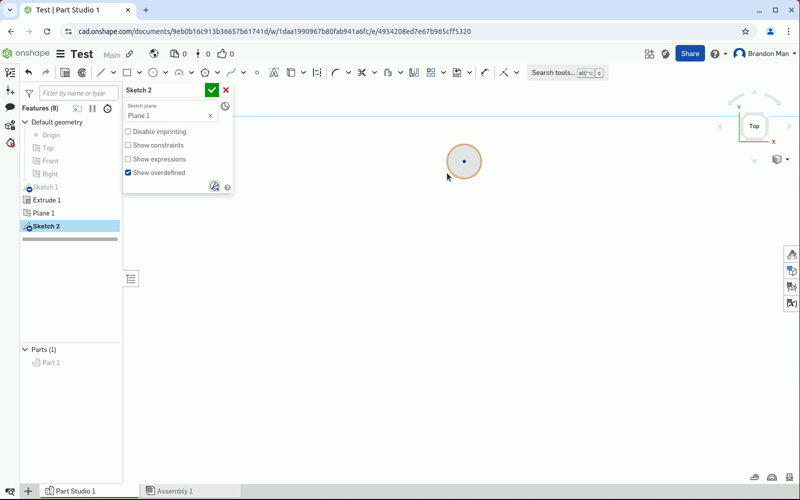
click(447, 172)
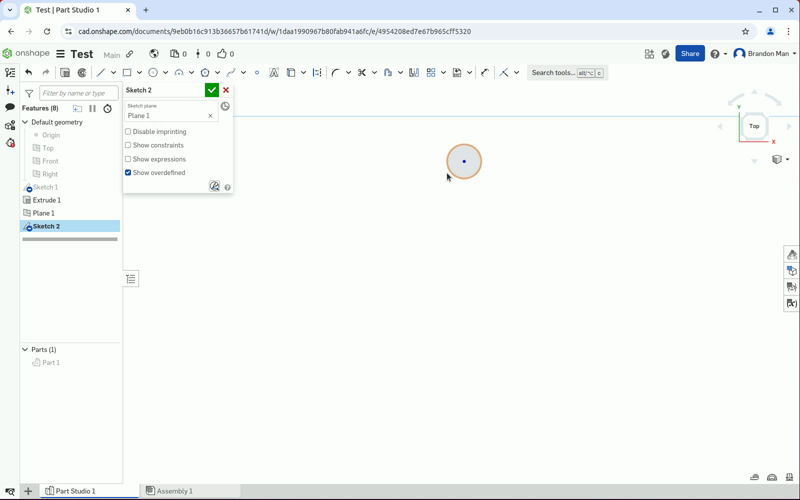
scroll(-6)
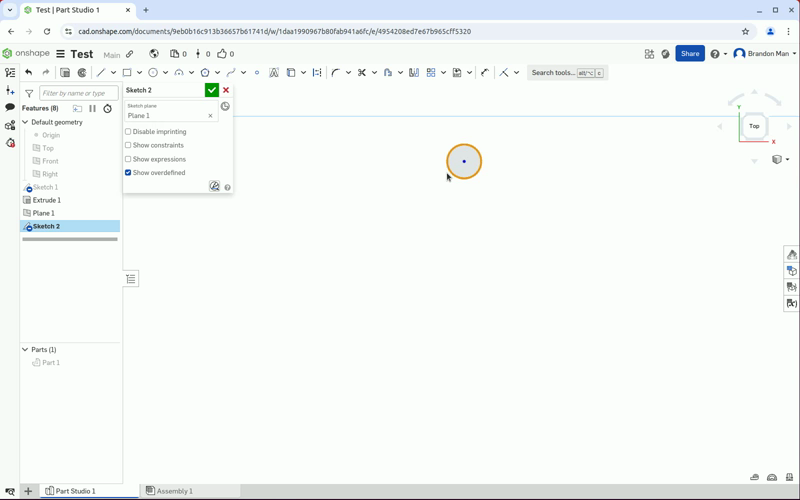
scroll(-6)
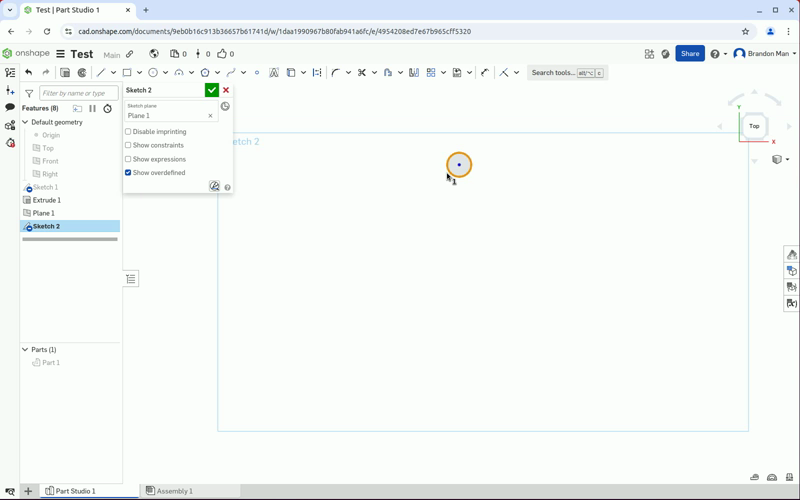
scroll(-6)
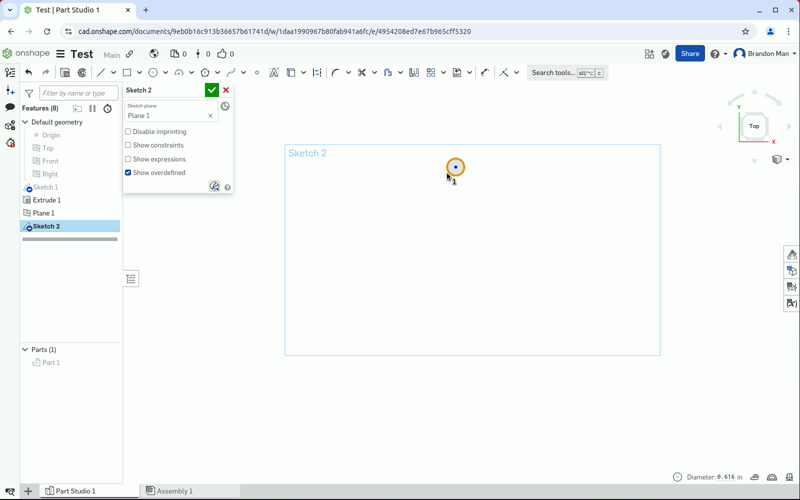
scroll(-6)
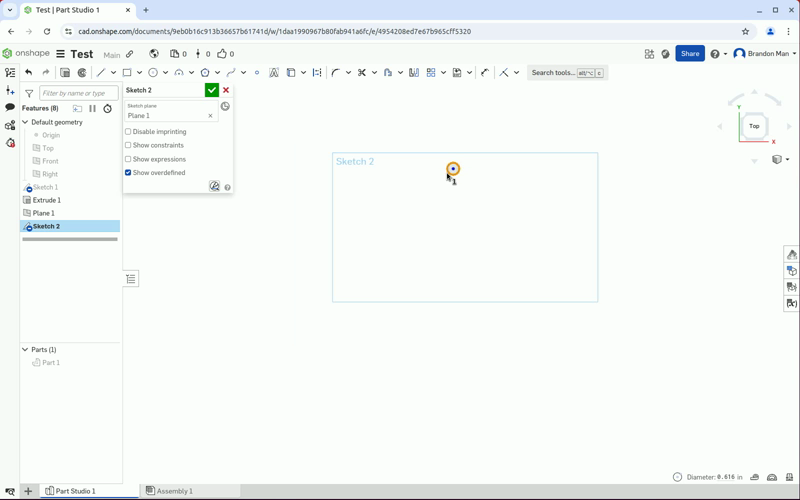
scroll(-6)
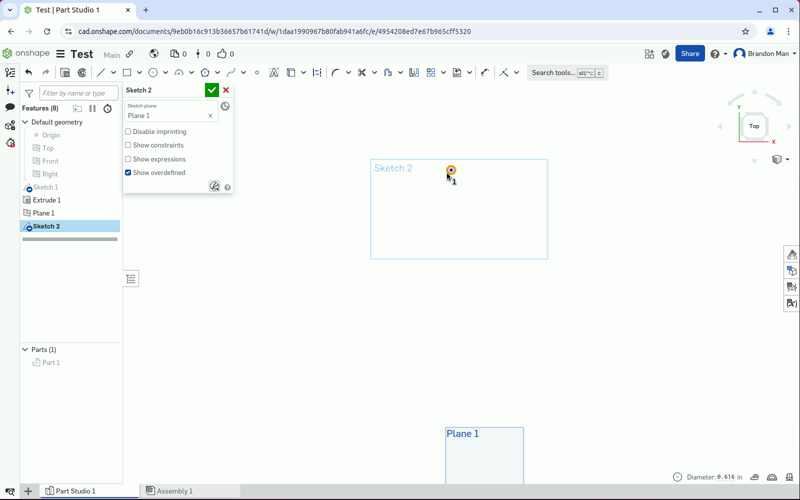
scroll(-6)
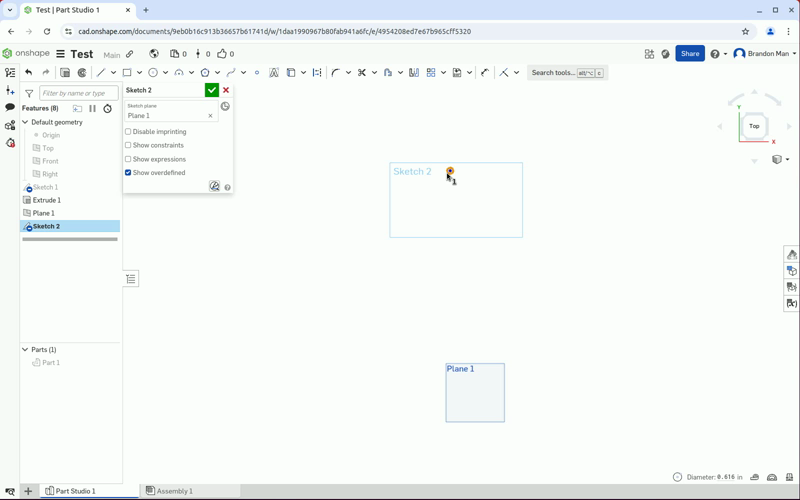
scroll(-6)
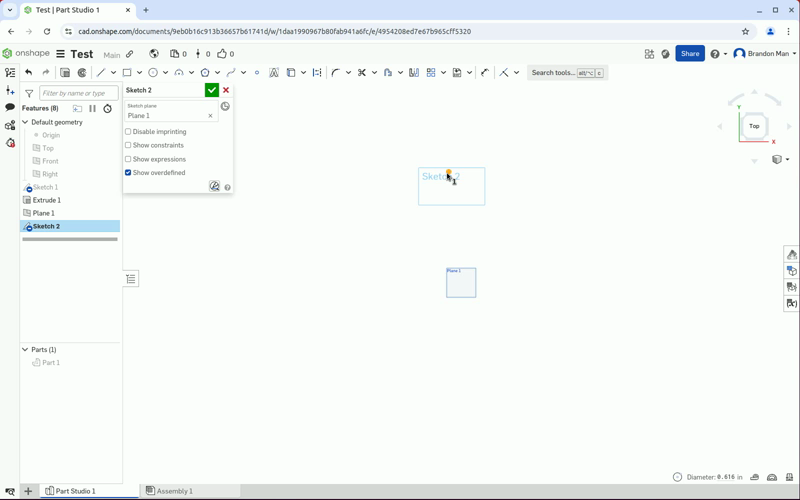
mouse_move(73, 352)
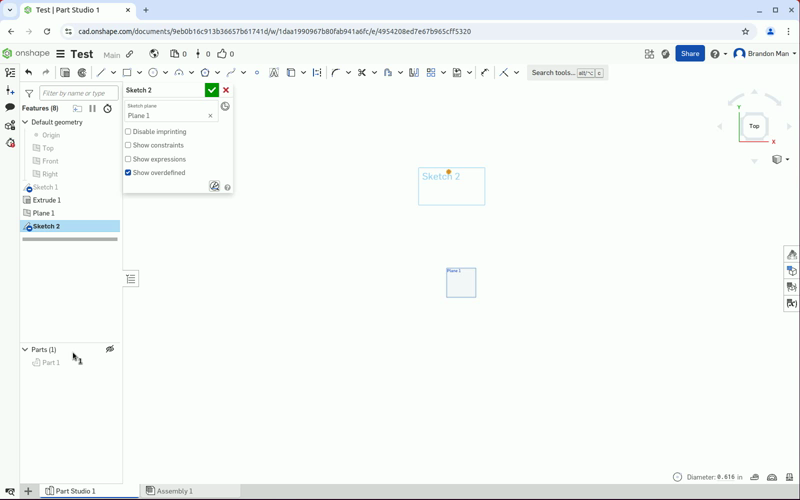
key(shift+y)
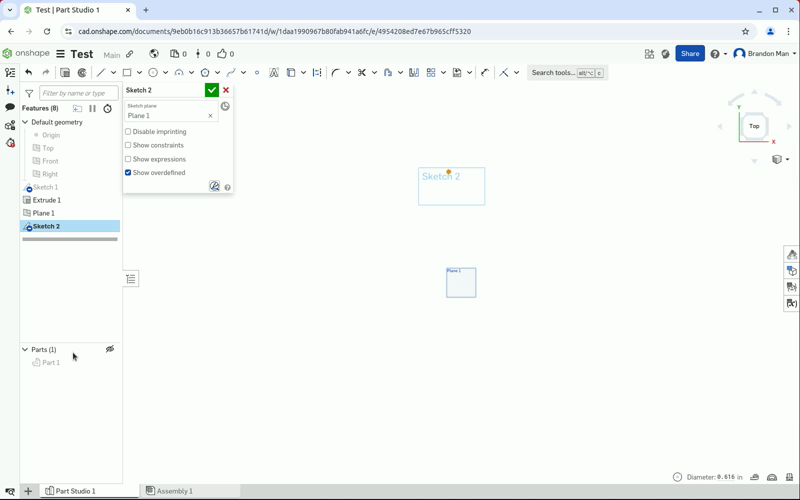
key(shift+e)
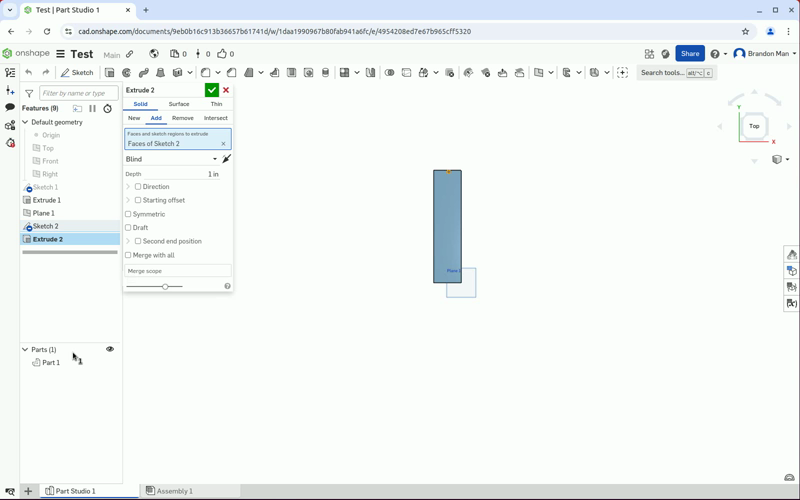
mouse_move(143, 106)
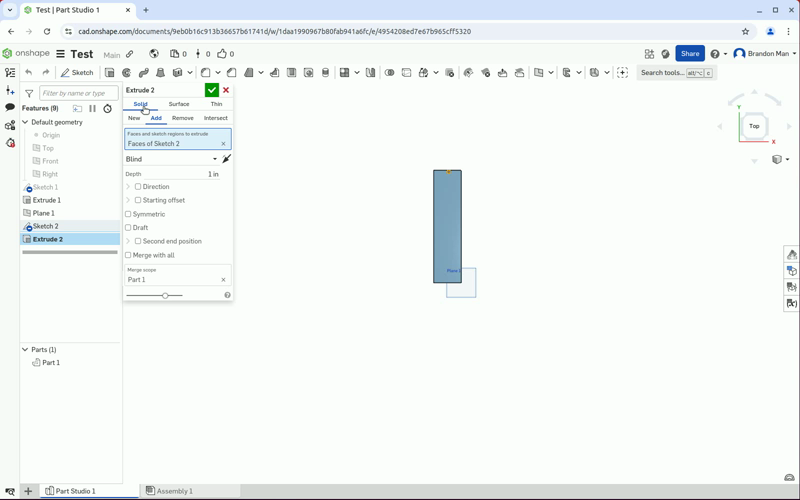
click(143, 106)
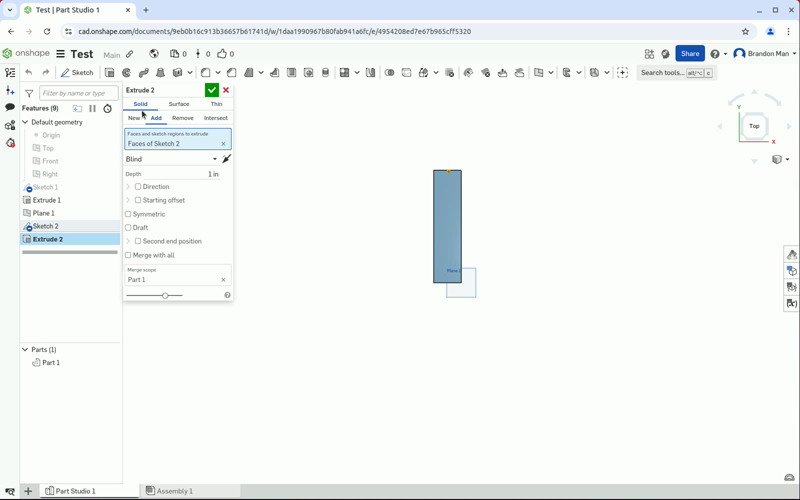
mouse_move(137, 120)
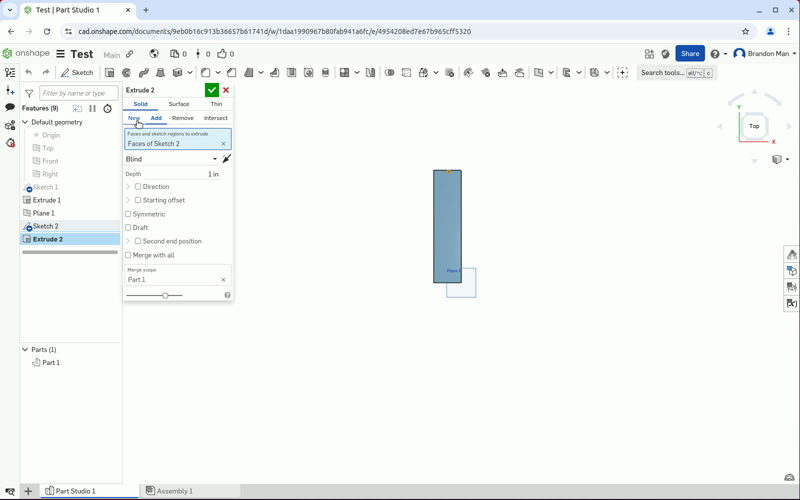
click(137, 120)
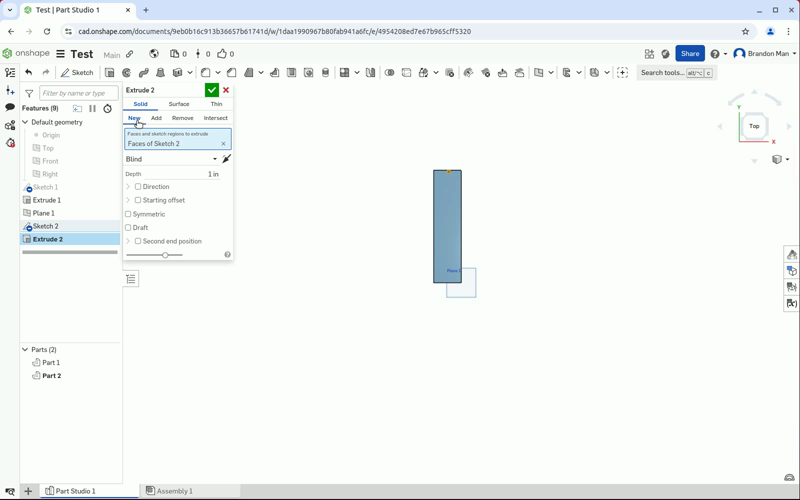
key(tab, 4)
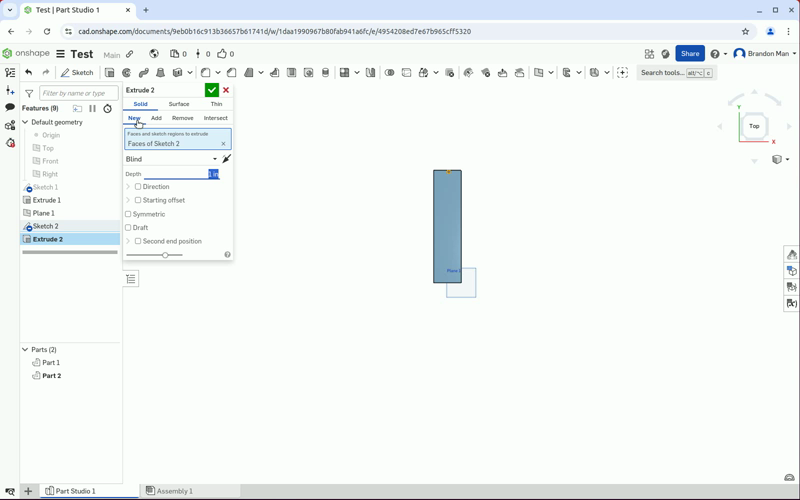
text(0.481)
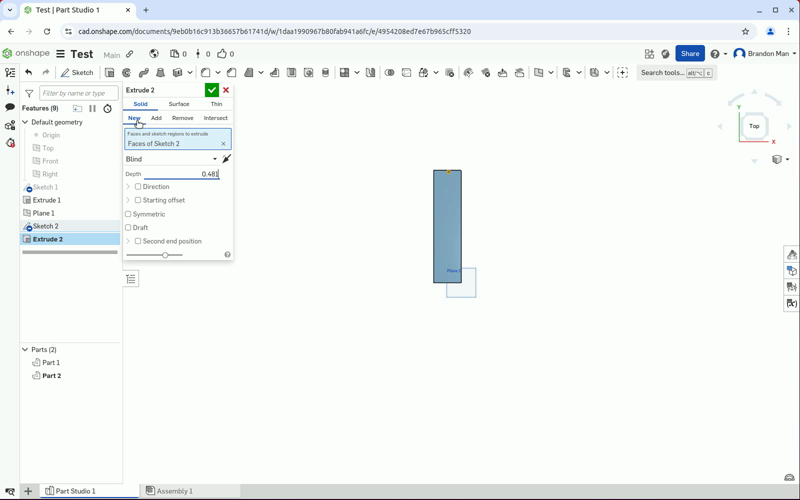
key(enter)
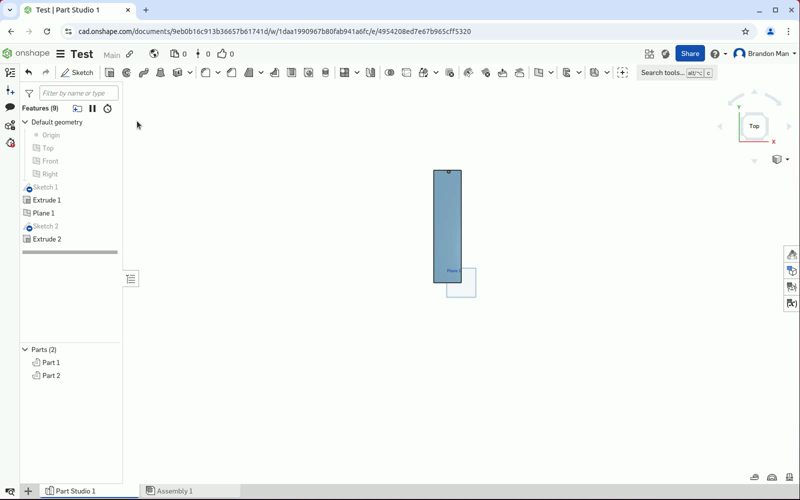
key(shift+h)
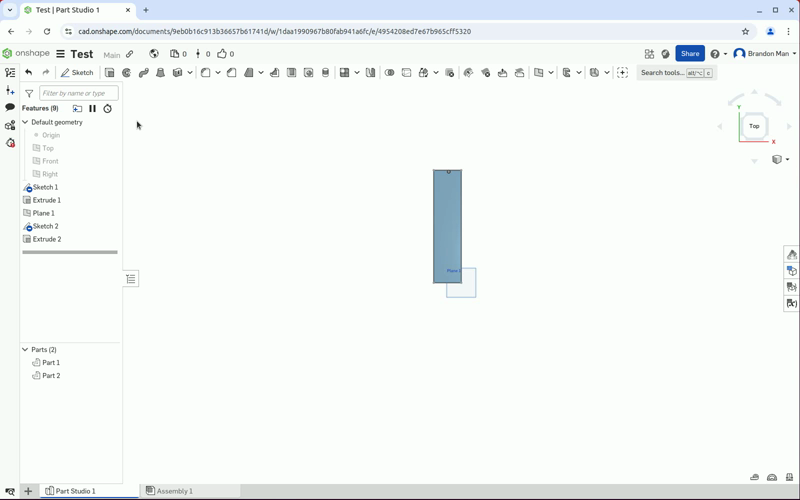
key(shift+h)
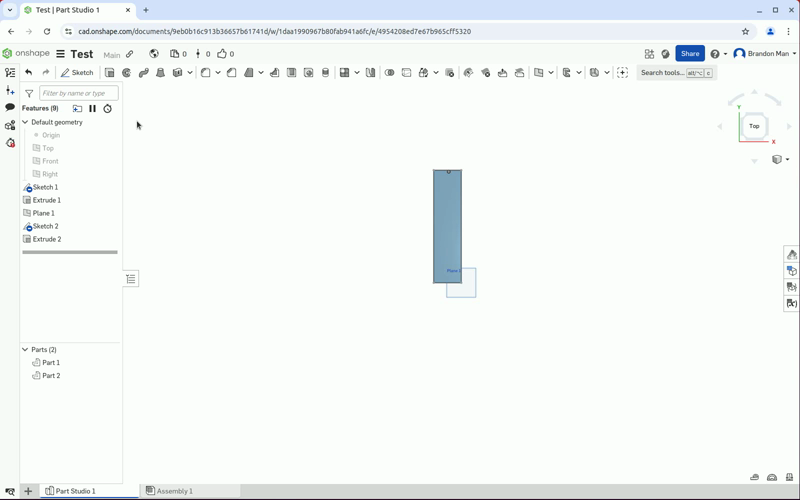
key(shift+7)
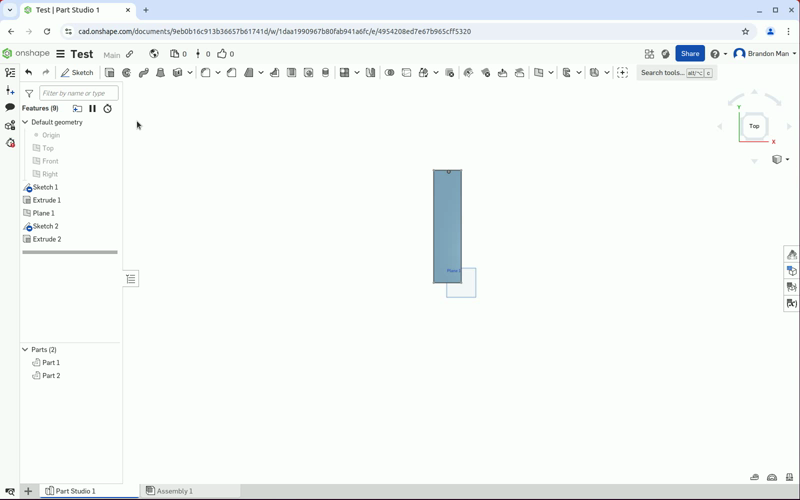
key(up, 3)
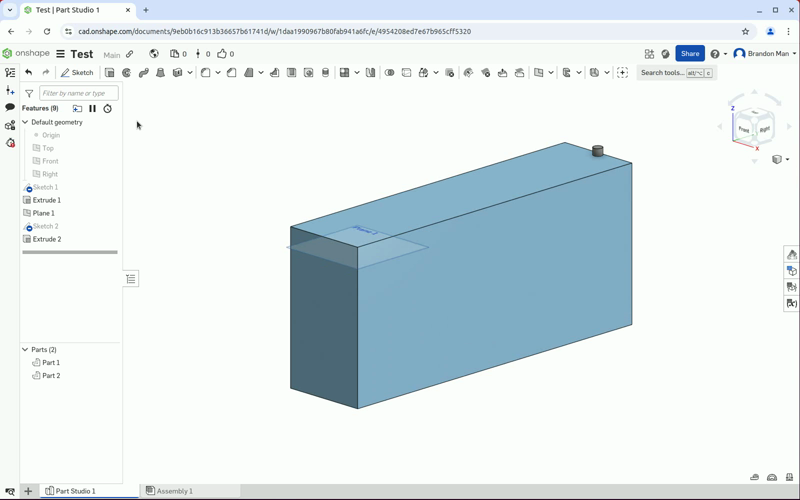
key(left, 3)
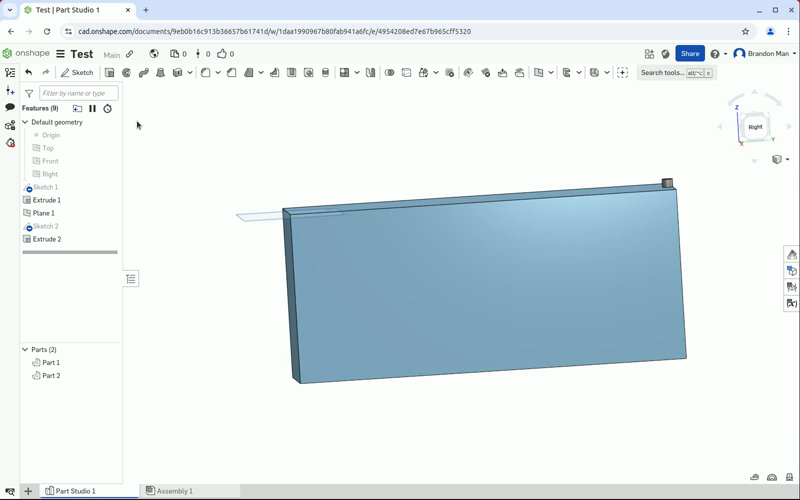
key(right, 3)
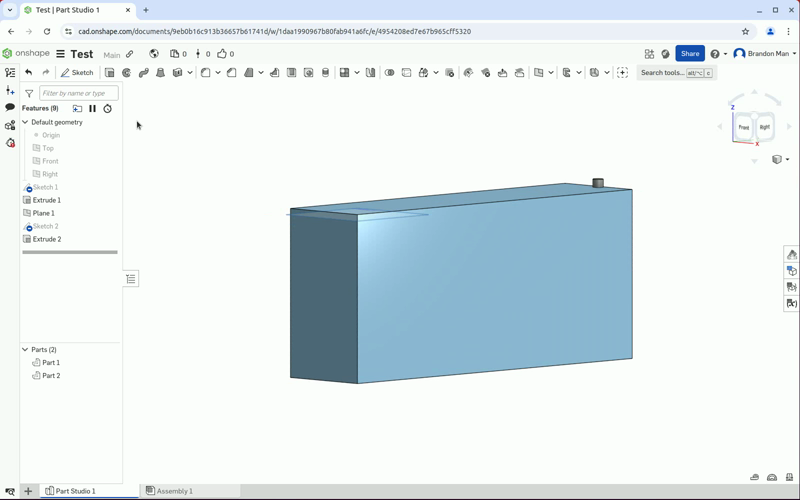
key(down, 3)
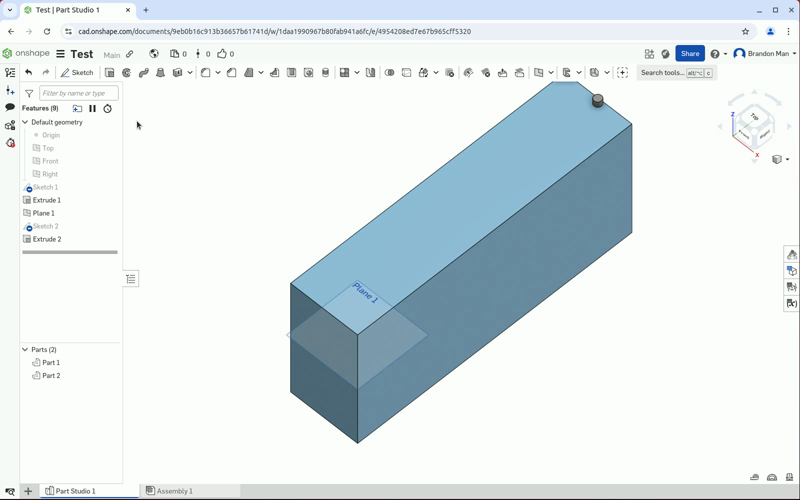
mouse_move(73, 189)
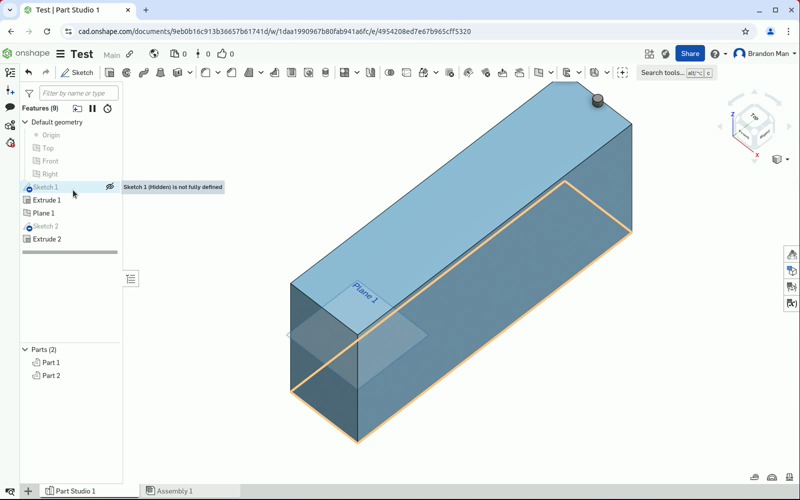
click(73, 189)